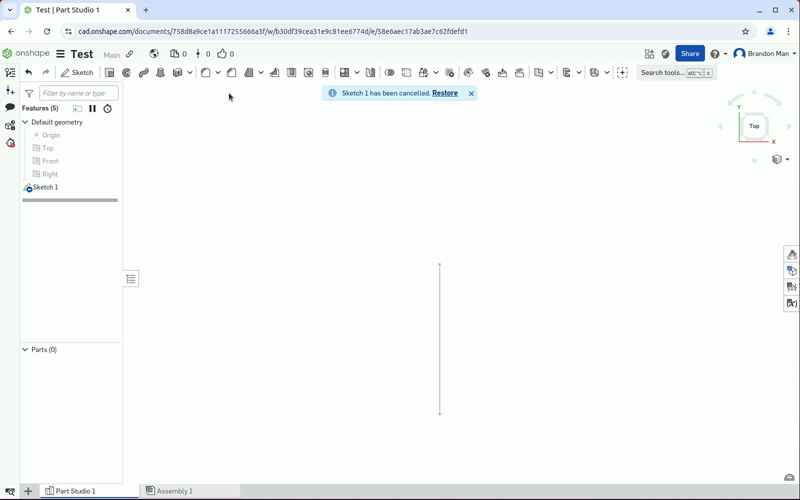
key(shift+h)
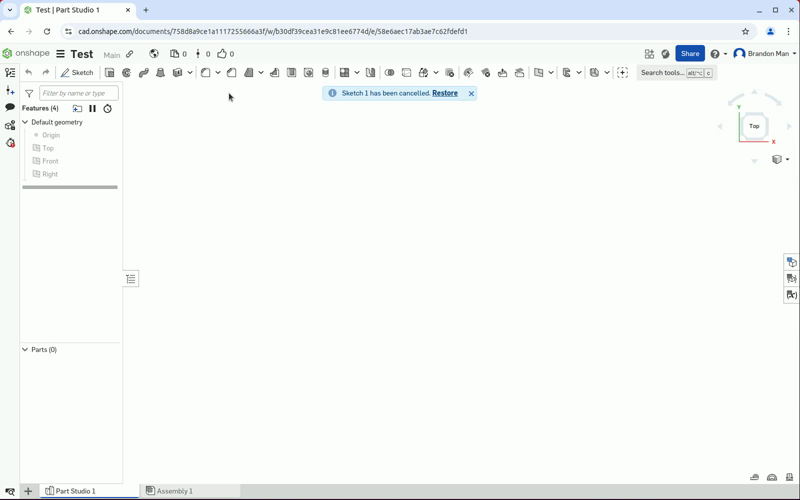
mouse_move(73, 352)
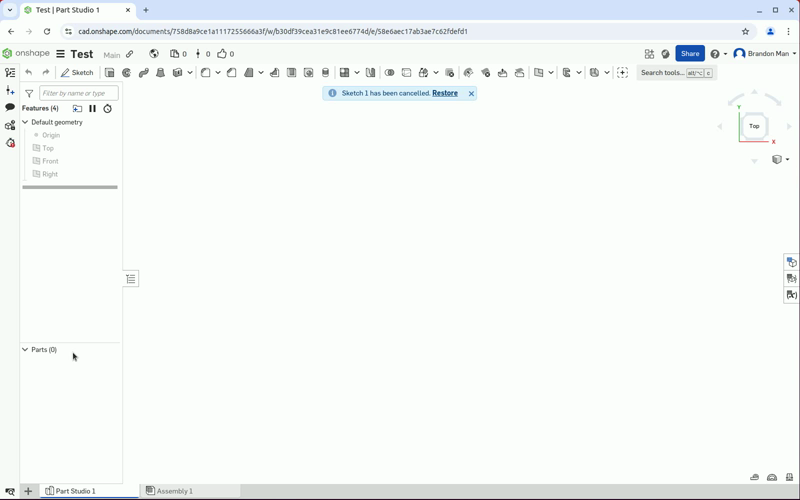
key(y)
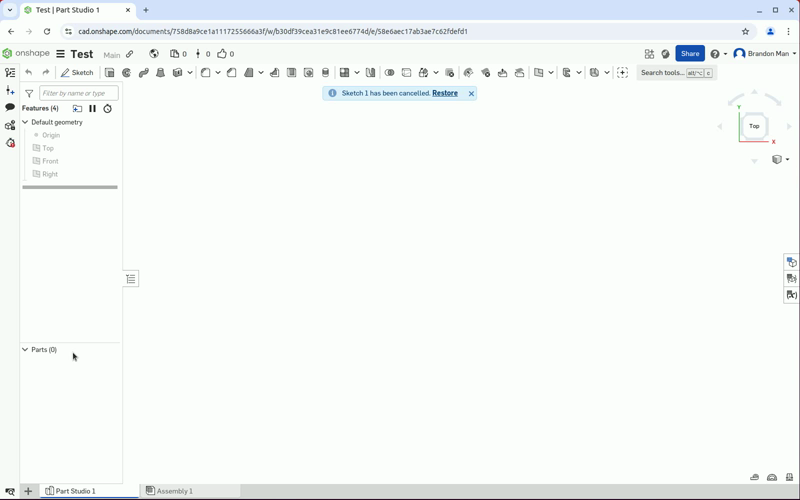
key(shift+p)
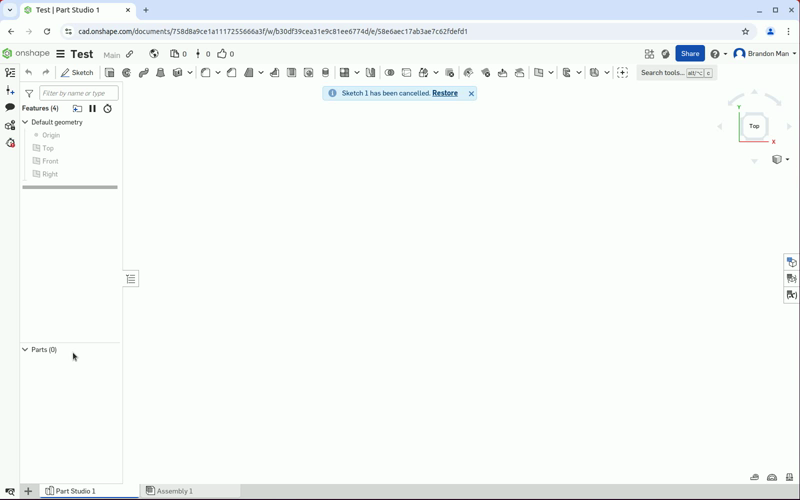
key(space)
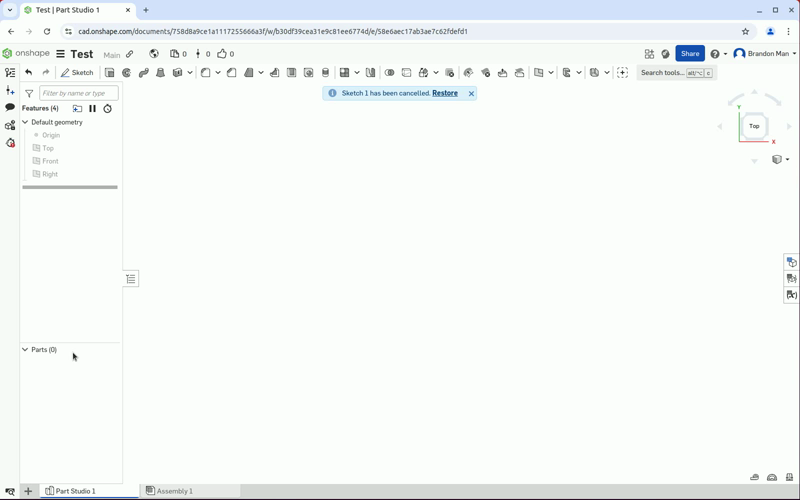
key_down(shift)
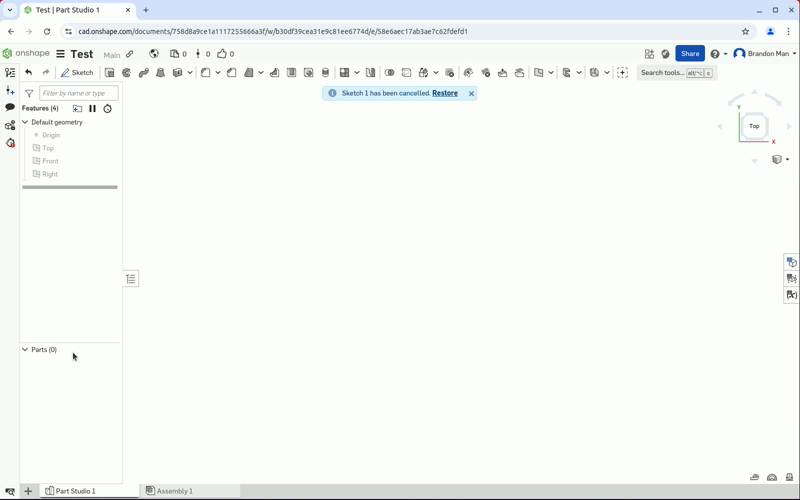
key(up)
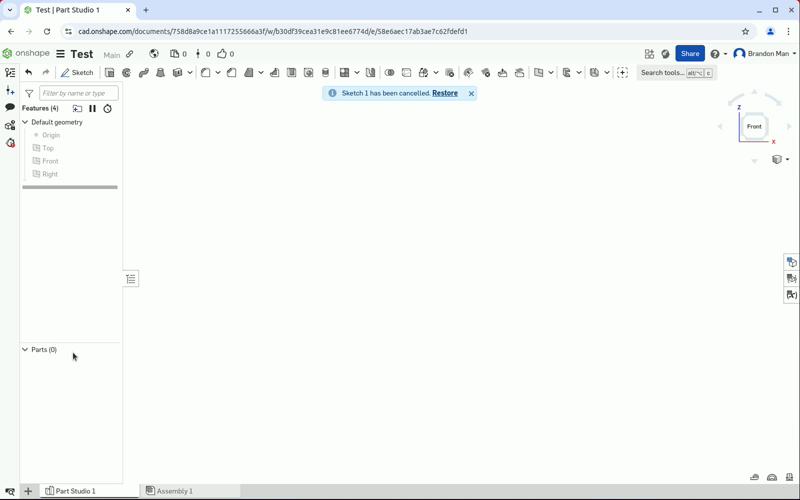
key_up(shift)
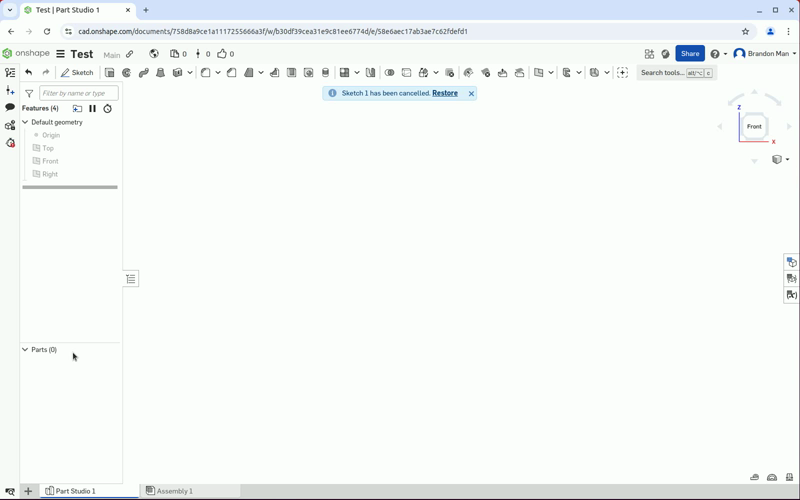
mouse_move(73, 352)
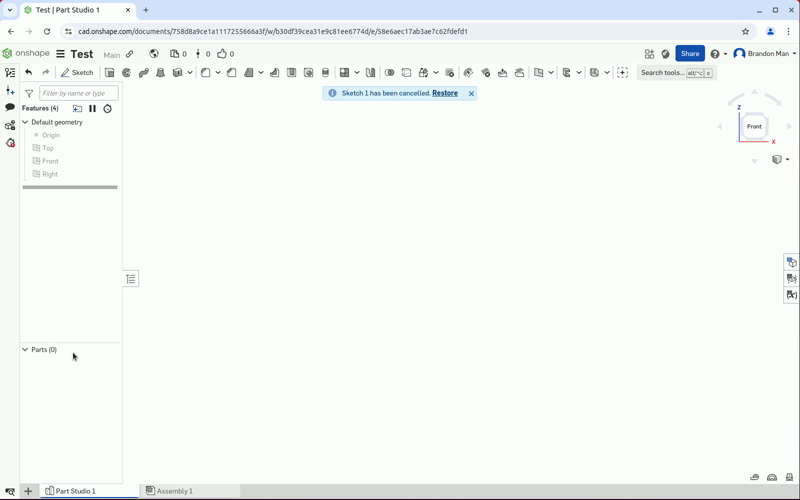
key(shift+y)
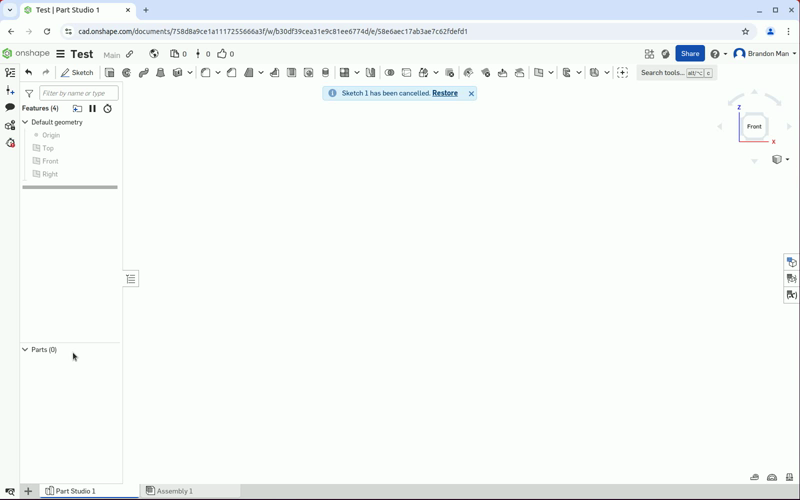
key(shift+s)
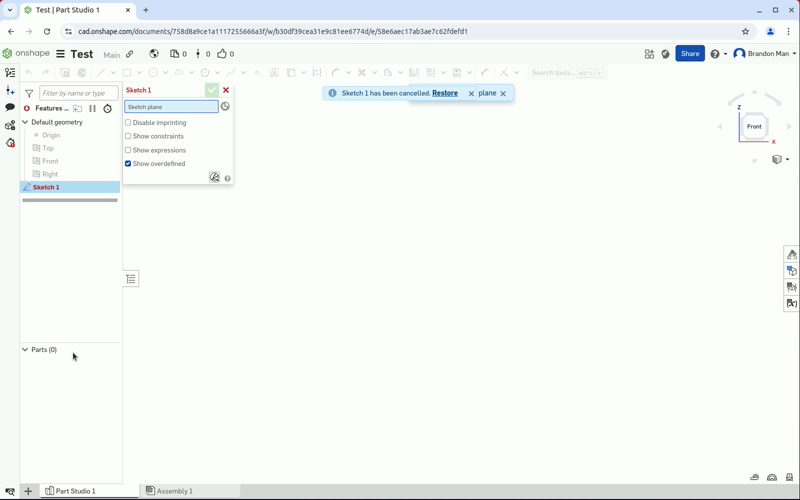
mouse_move(73, 163)
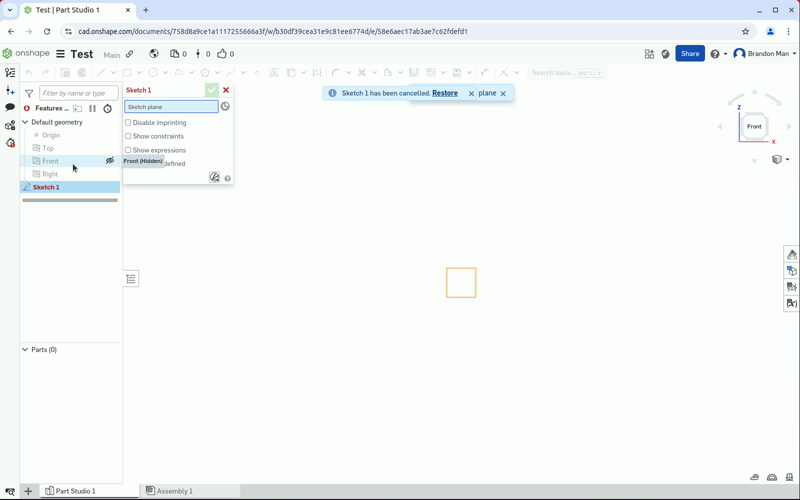
click(73, 163)
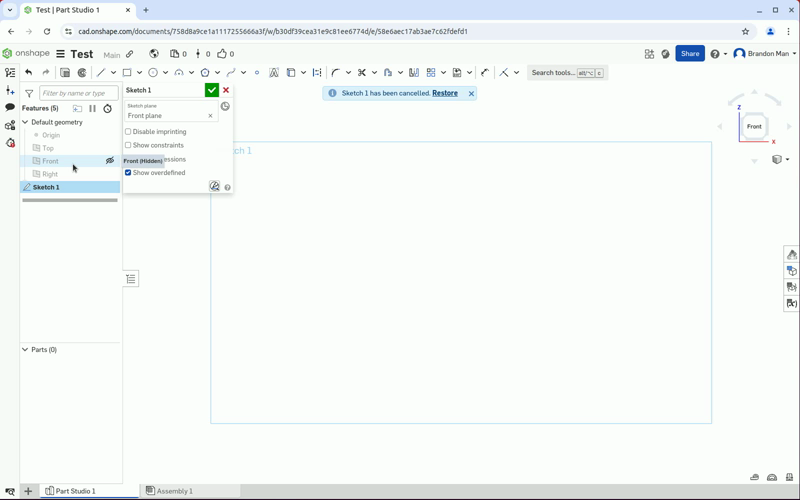
mouse_move(73, 352)
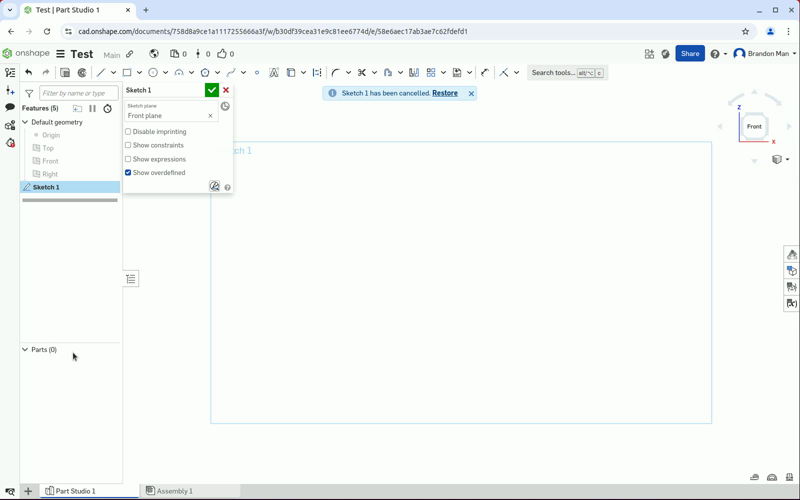
key(y)
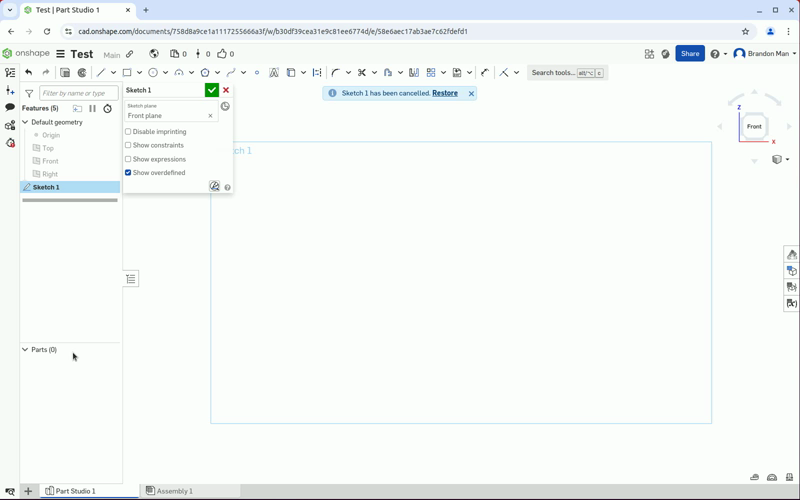
key(l)
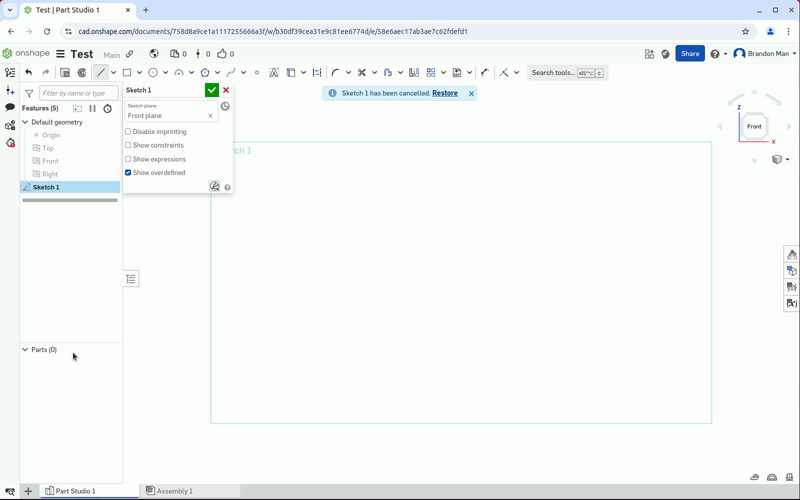
key_down(shift)
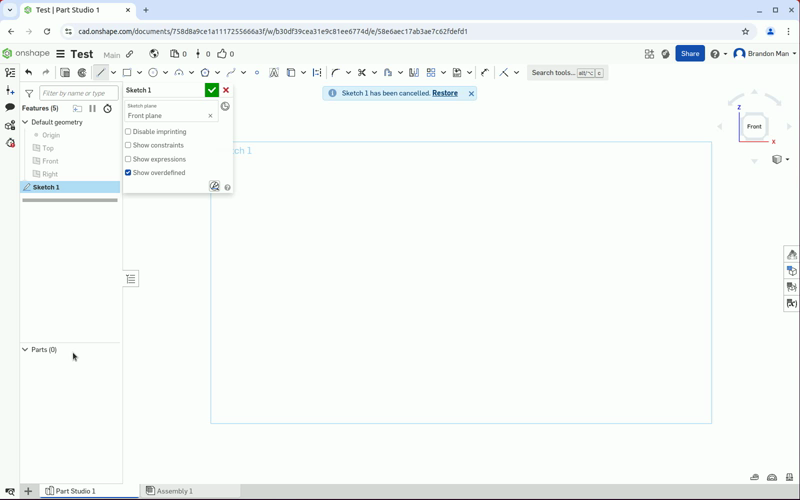
mouse_move(378, 373)
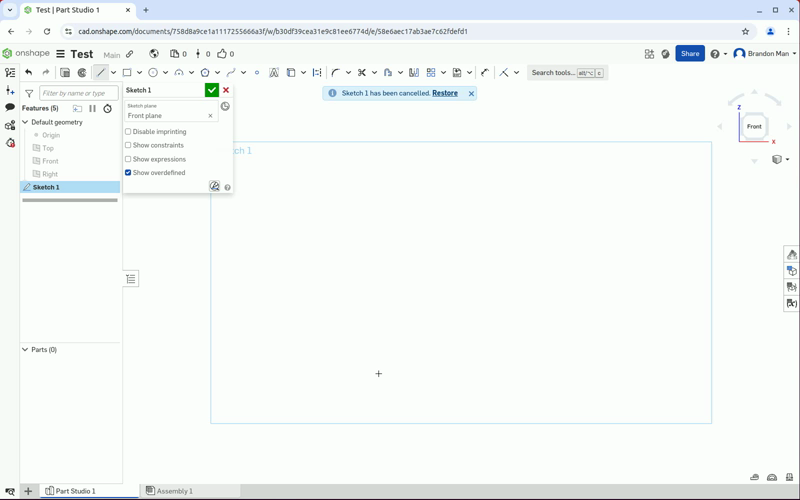
click(378, 373)
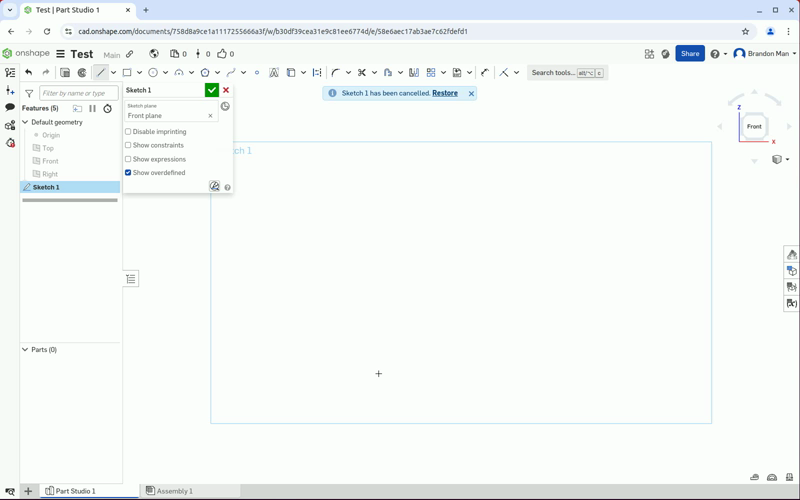
key_up(shift)
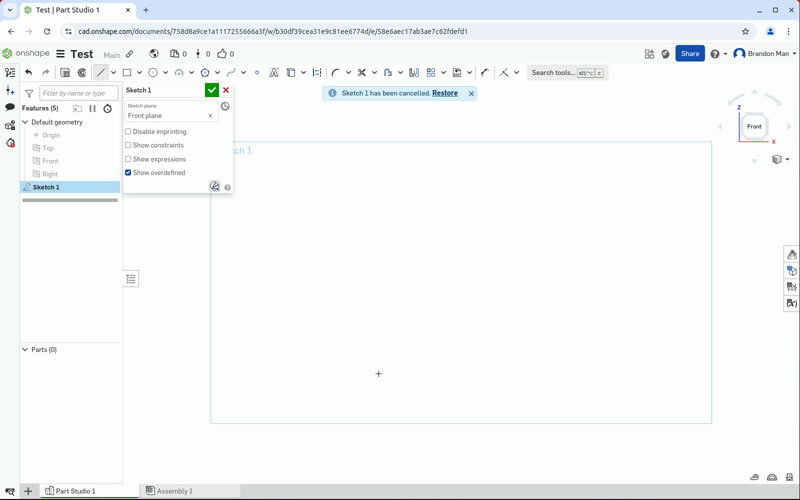
key_down(shift)
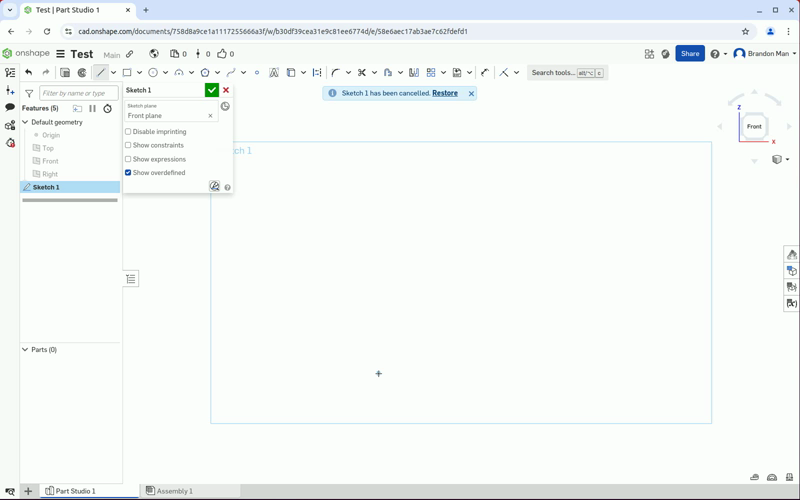
mouse_move(455, 373)
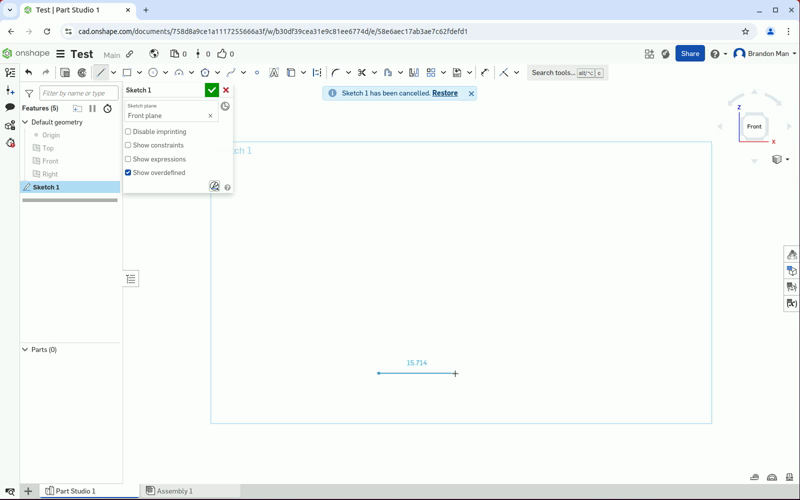
click(455, 373)
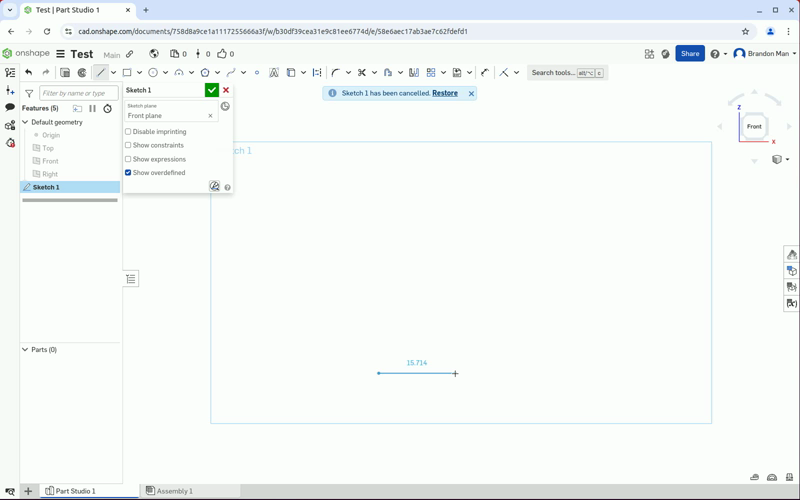
key_up(shift)
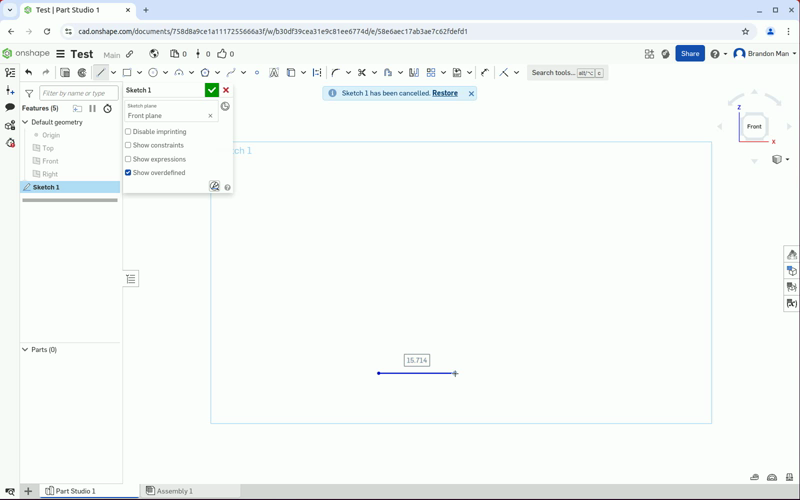
key_down(shift)
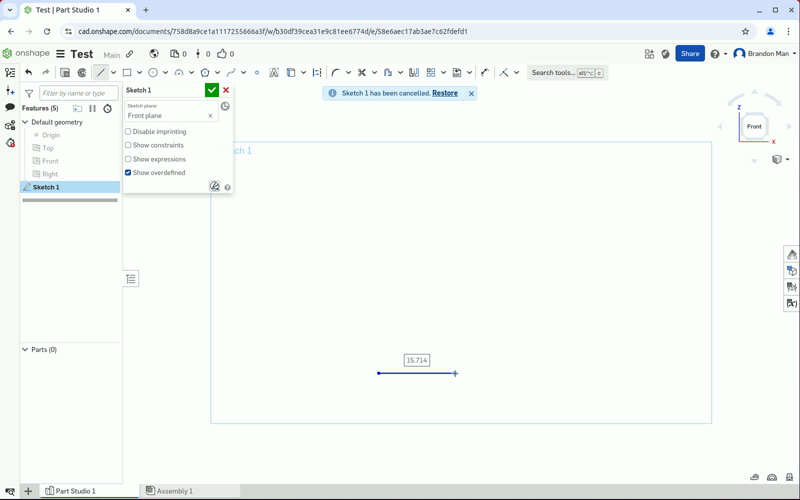
mouse_move(455, 171)
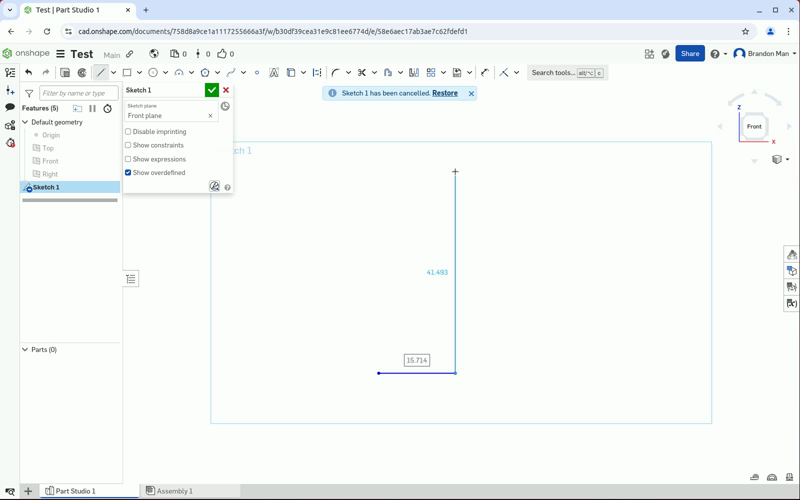
click(455, 171)
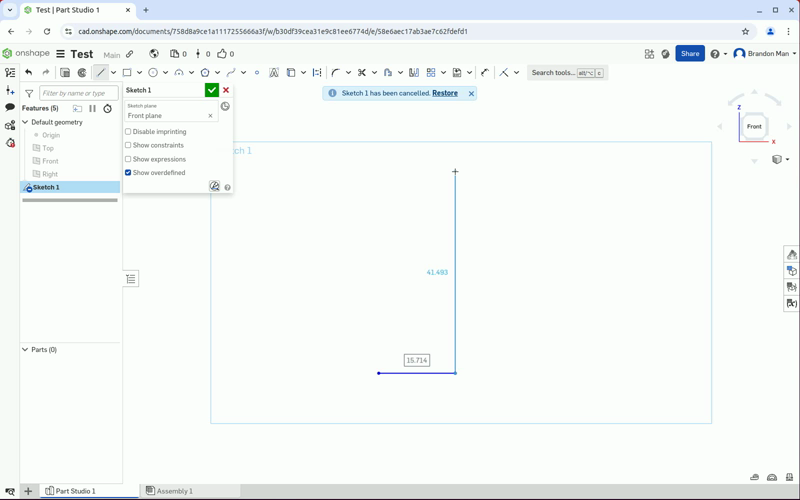
key_up(shift)
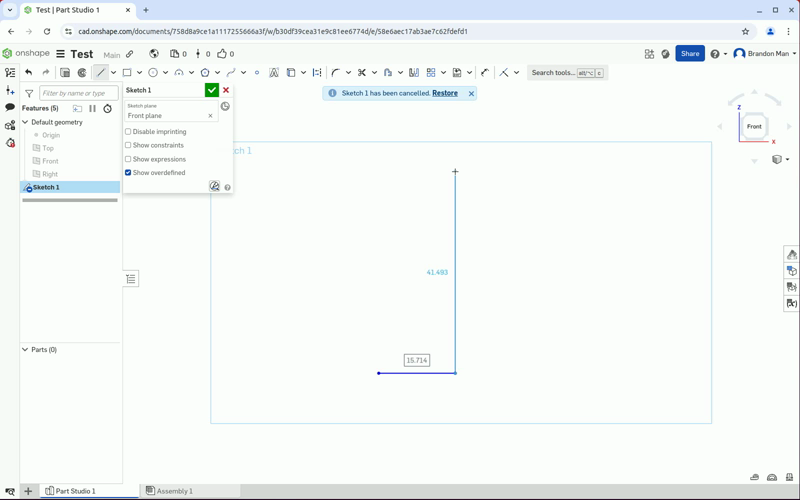
key_down(shift)
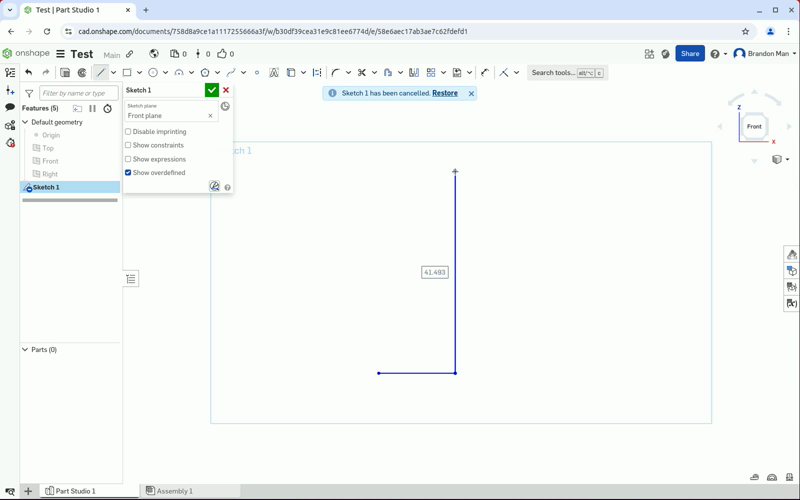
mouse_move(378, 171)
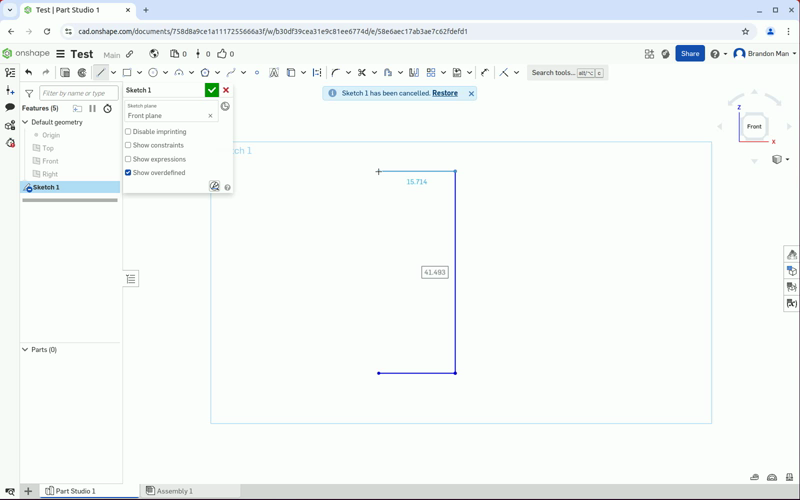
click(378, 171)
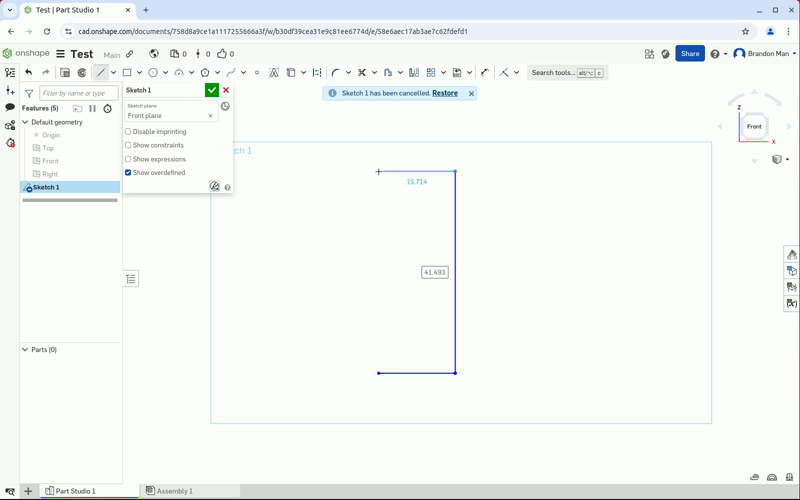
key_up(shift)
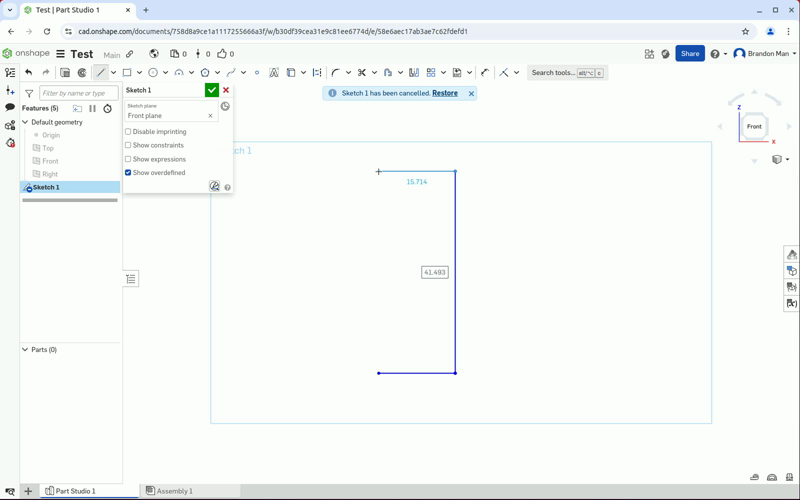
key_down(shift)
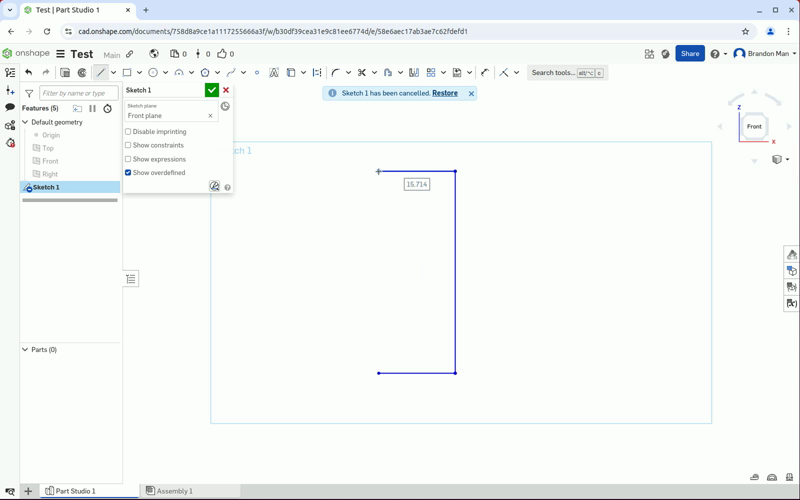
mouse_move(378, 373)
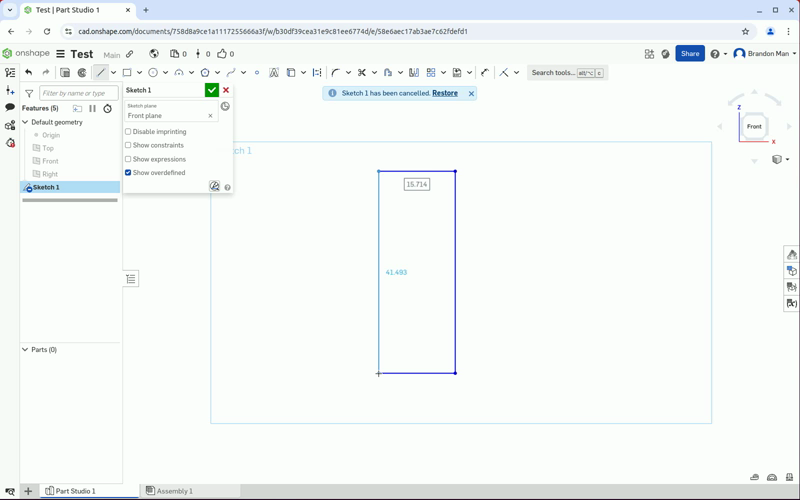
key_up(shift)
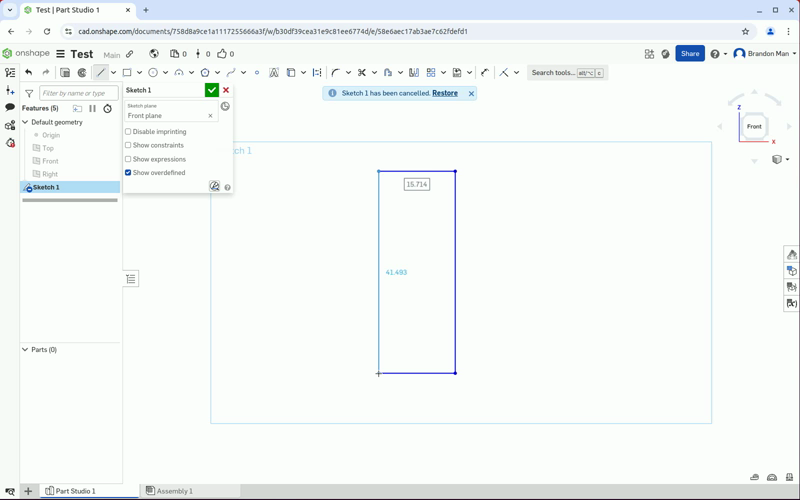
click(378, 373)
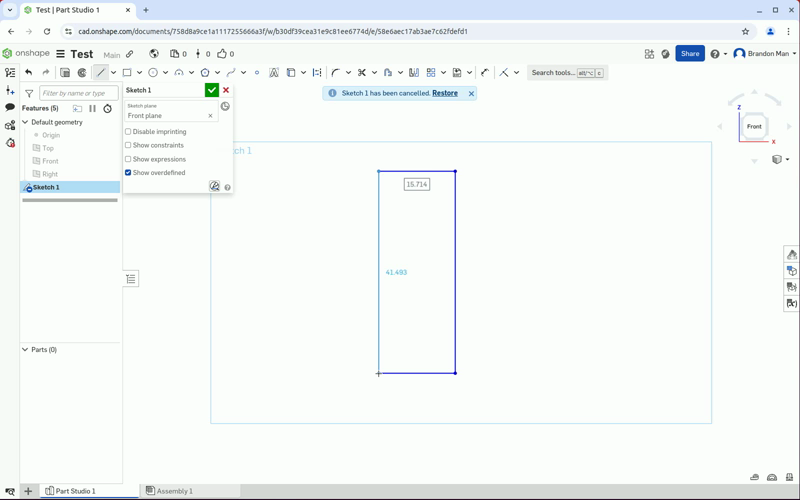
key(esc)
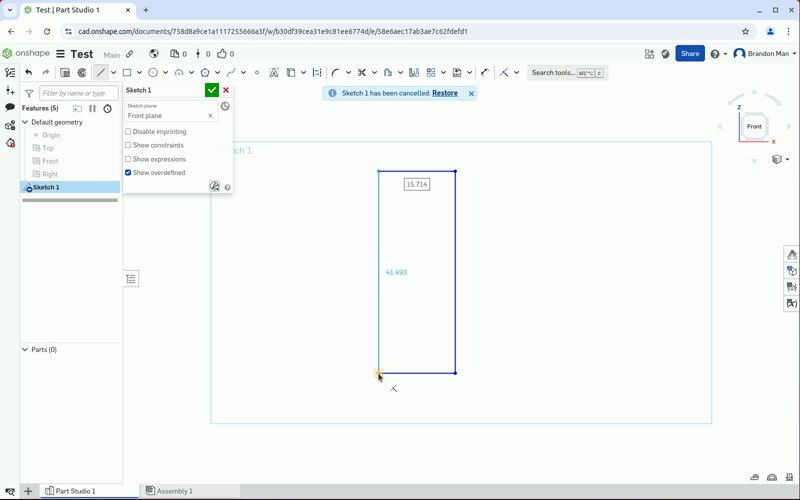
mouse_move(418, 239)
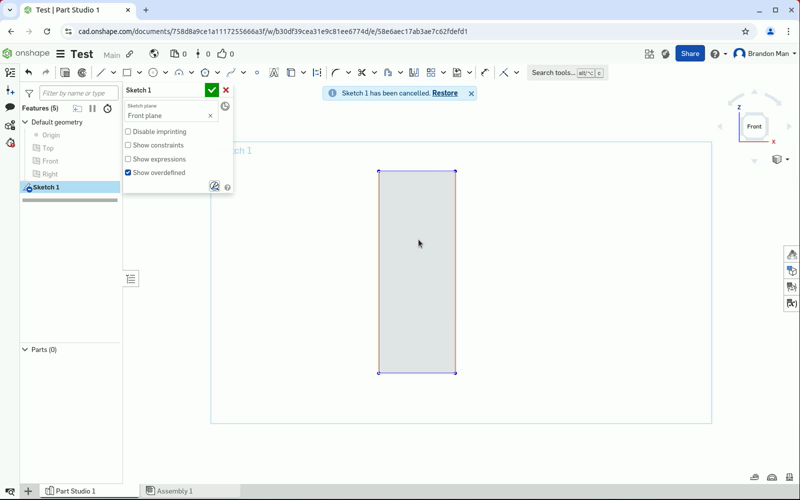
click(418, 239)
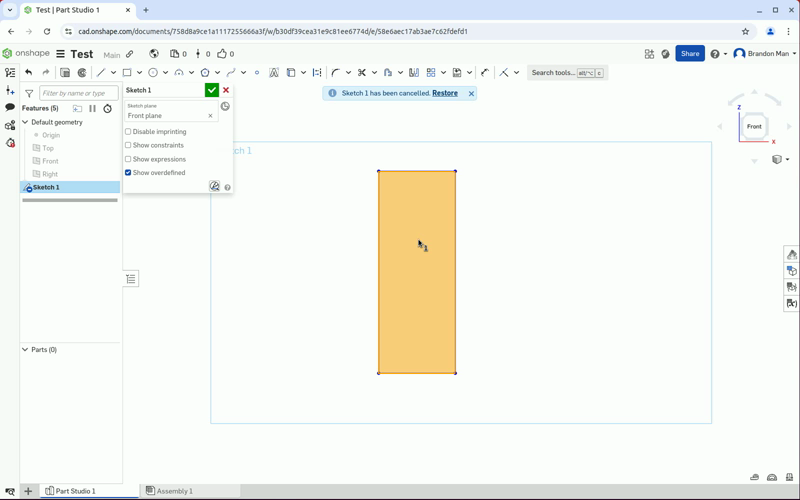
mouse_move(73, 352)
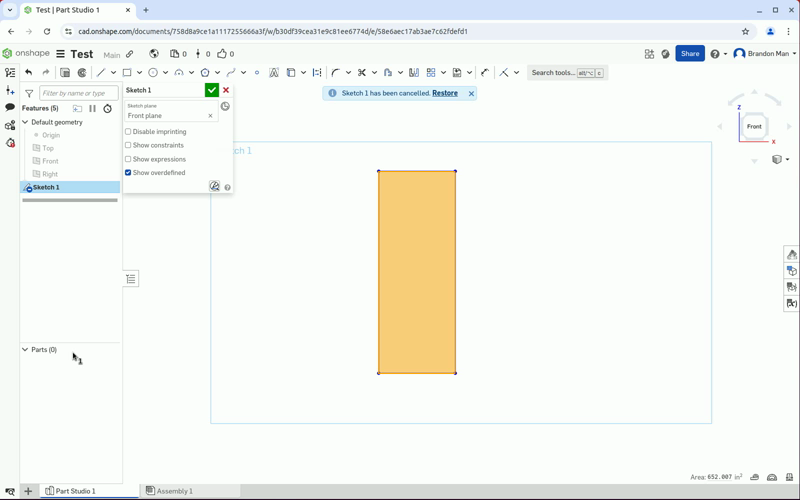
key(shift+y)
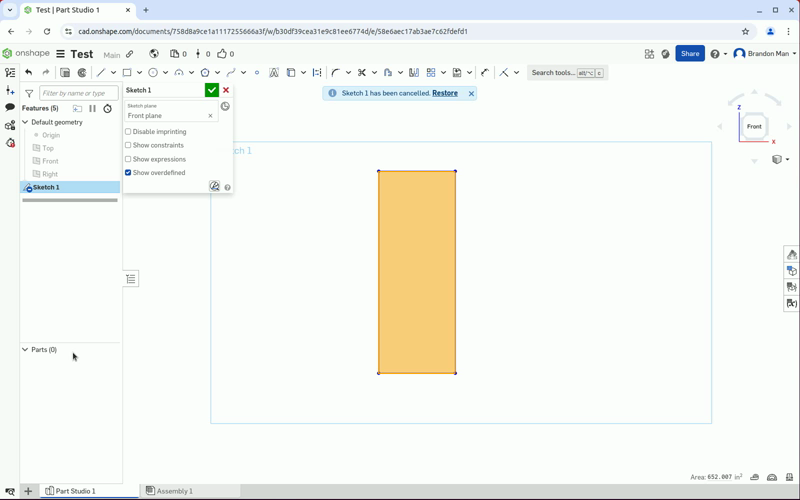
key(shift+e)
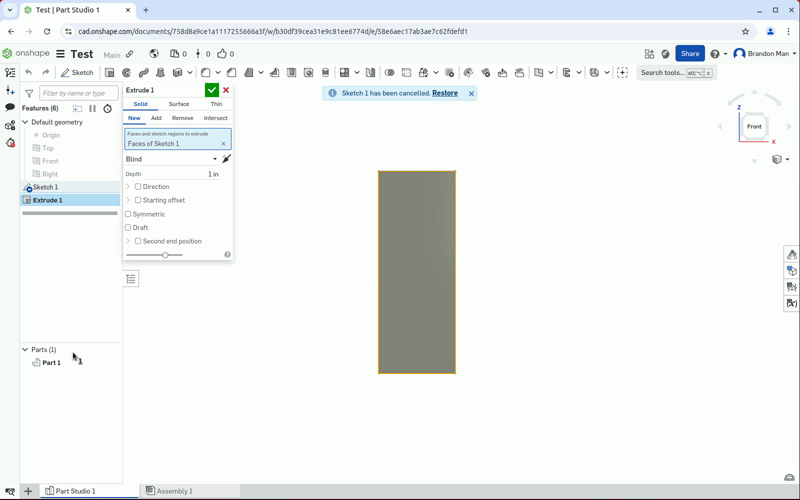
mouse_move(143, 106)
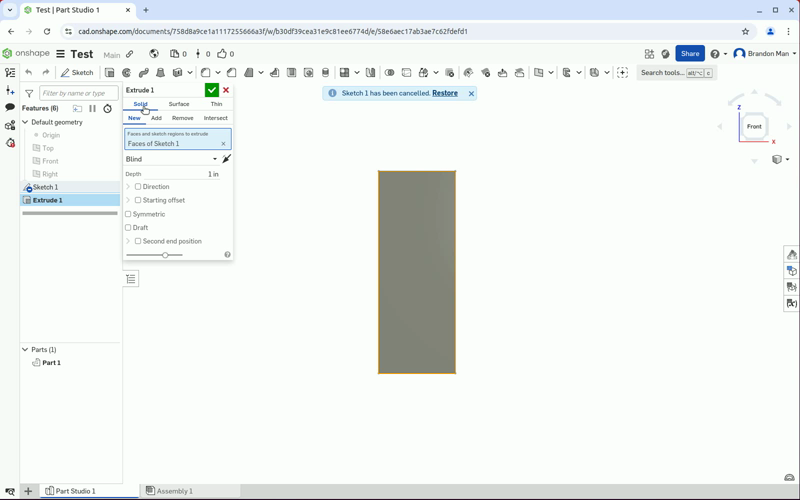
click(143, 106)
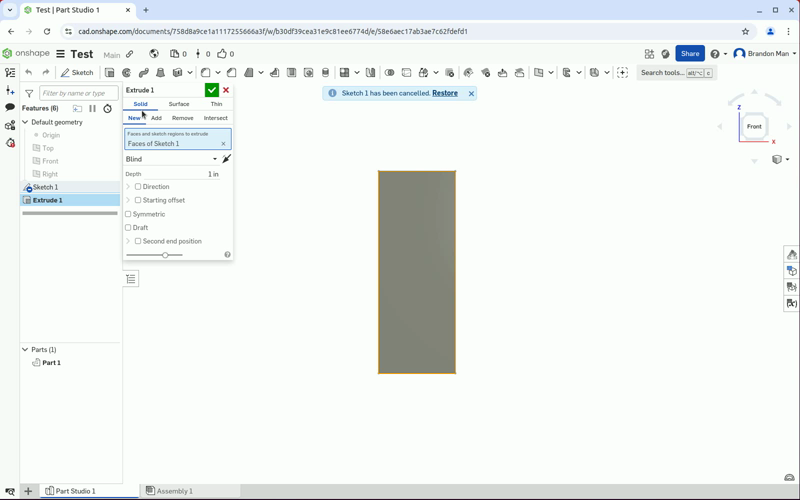
mouse_move(137, 120)
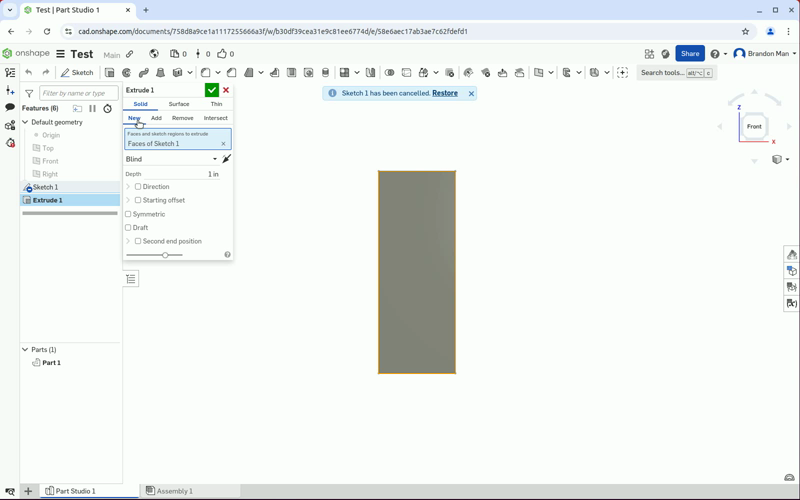
click(137, 120)
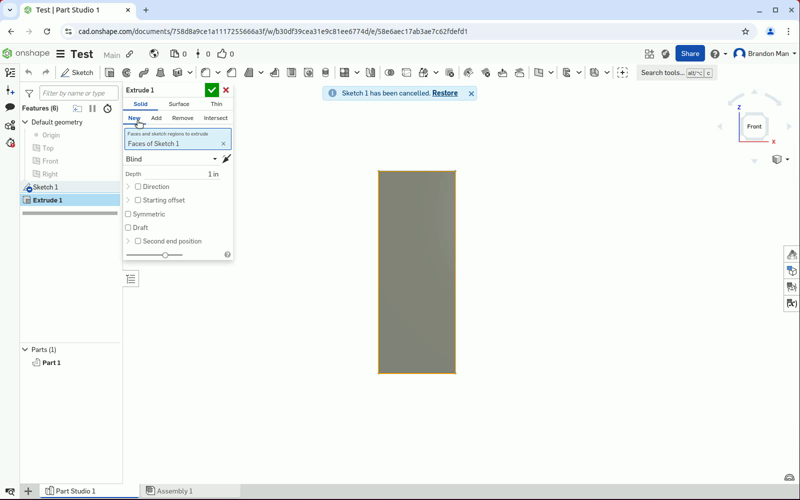
key(tab, 4)
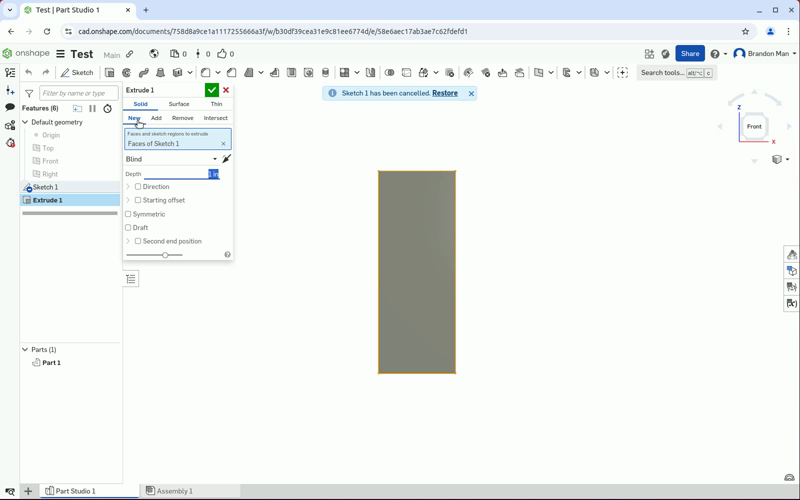
text(12.998)
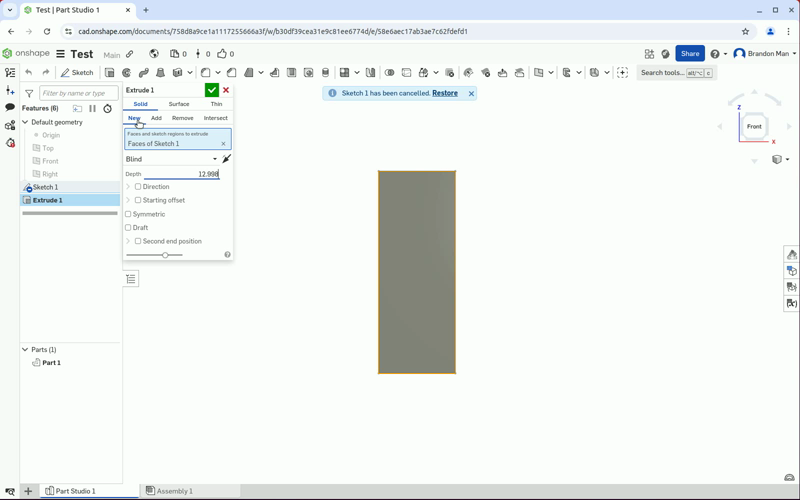
key(enter)
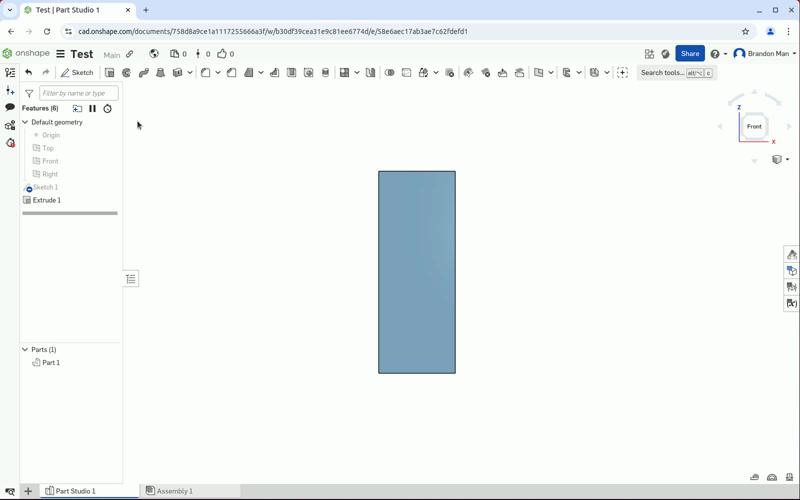
key(shift+h)
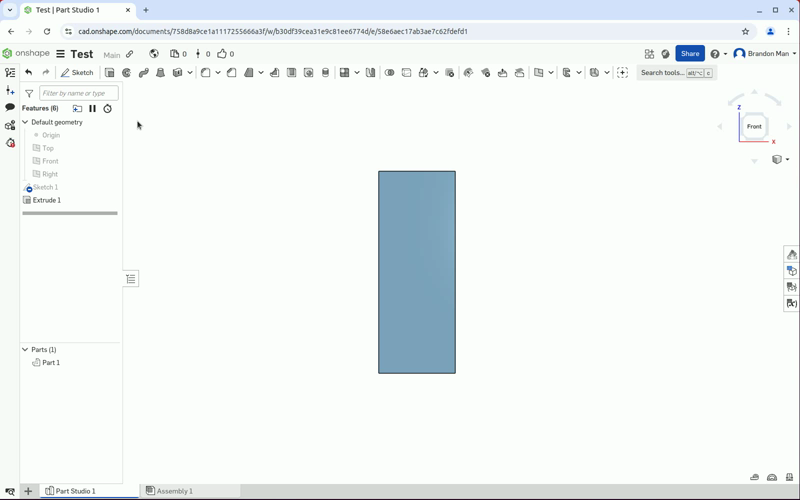
key(shift+h)
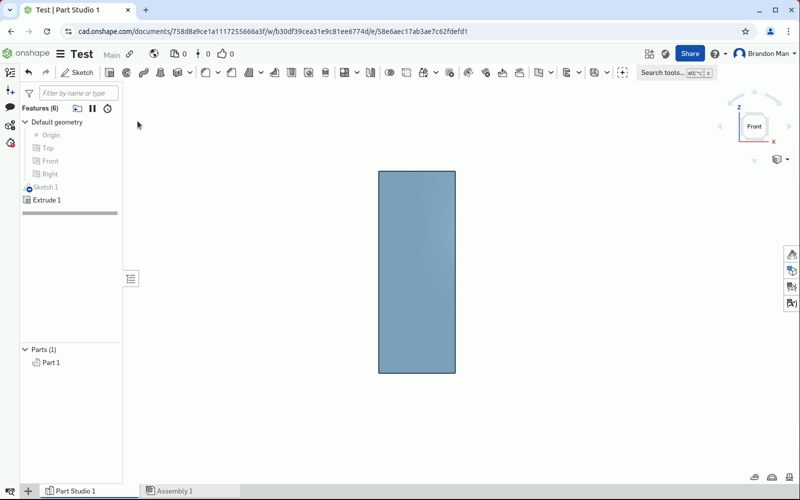
mouse_move(73, 189)
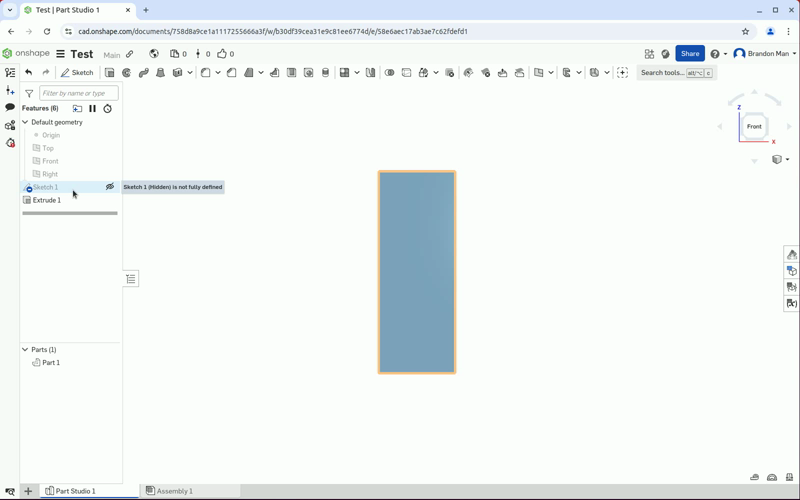
click(73, 189)
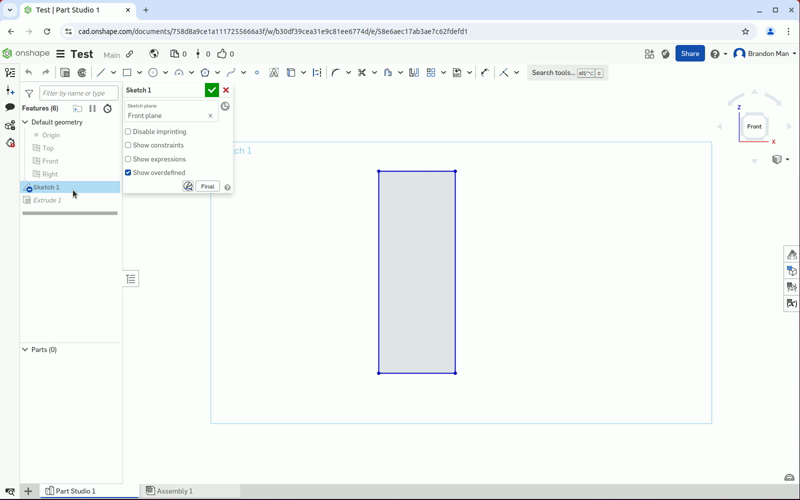
mouse_move(229, 92)
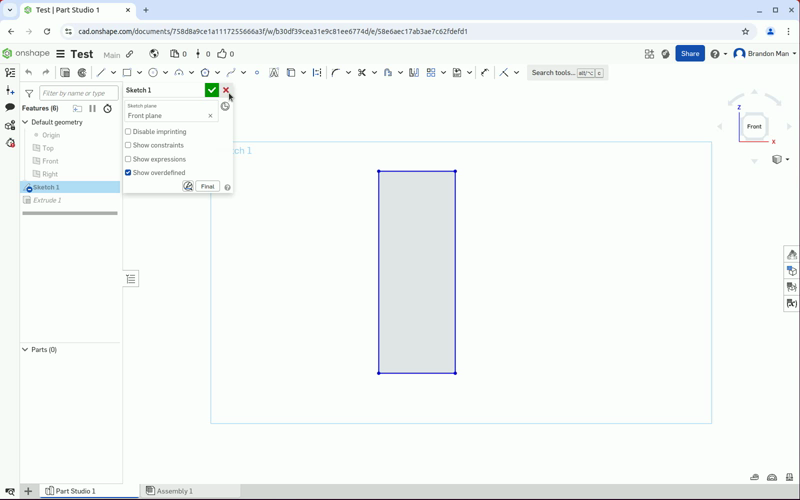
click(229, 92)
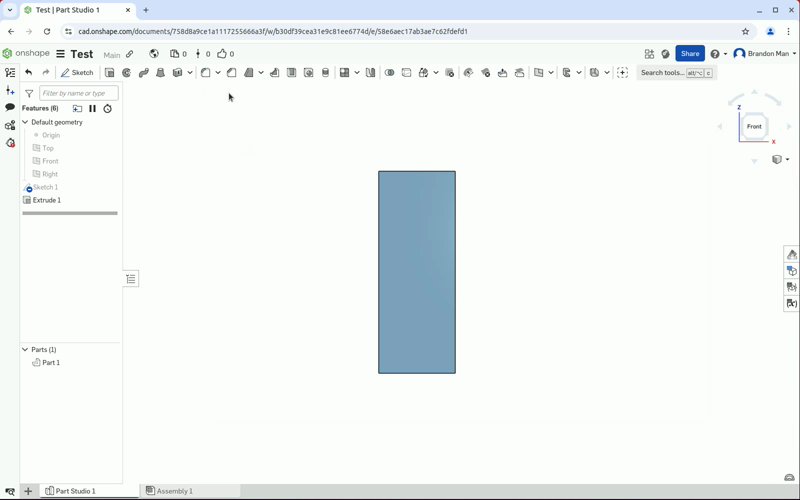
mouse_move(73, 352)
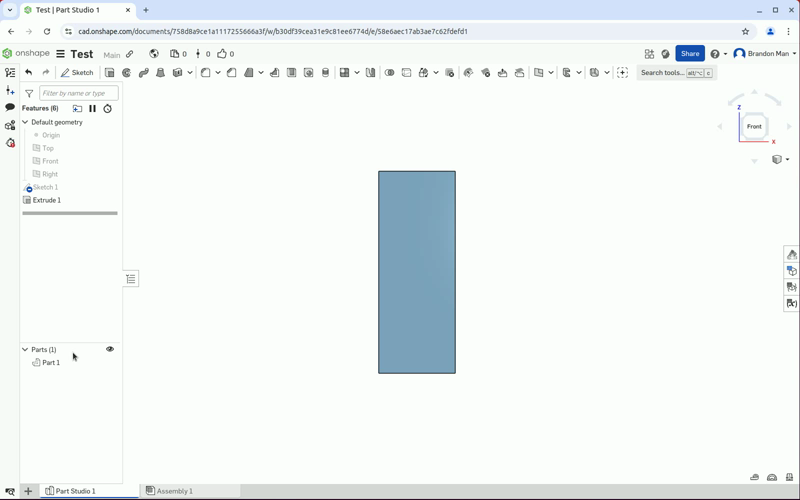
key(y)
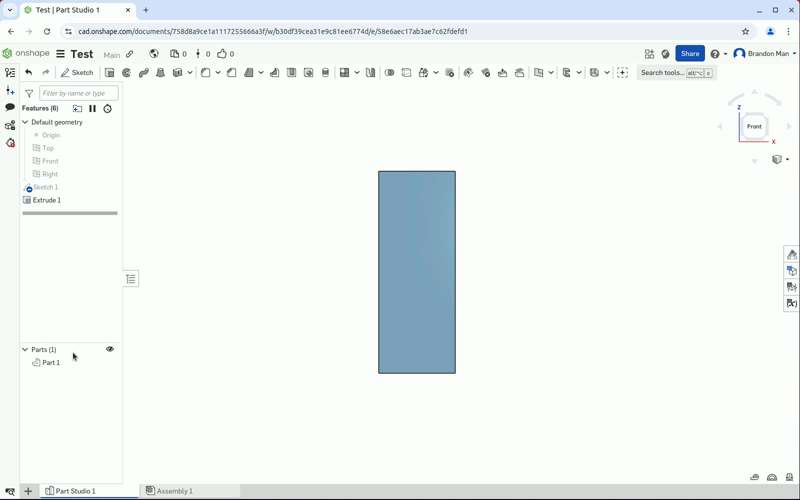
key(shift+p)
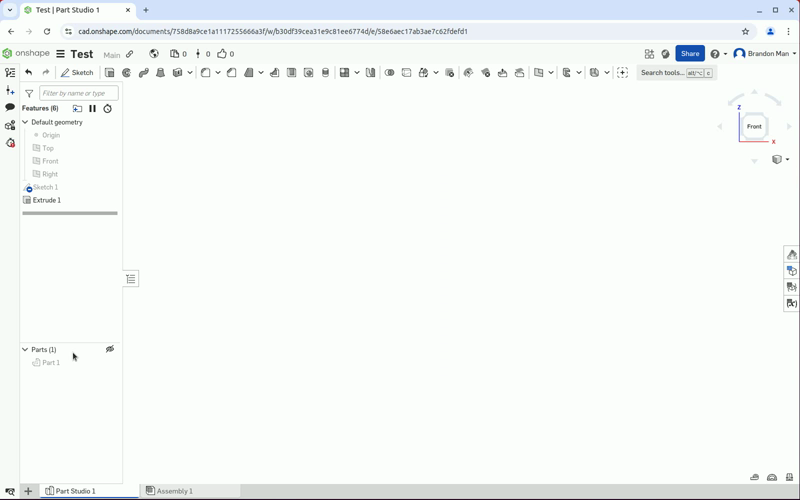
key(space)
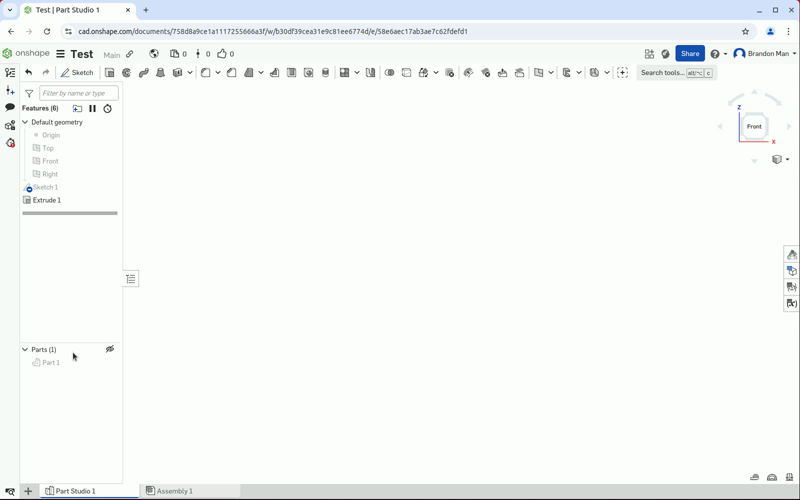
key_down(shift)
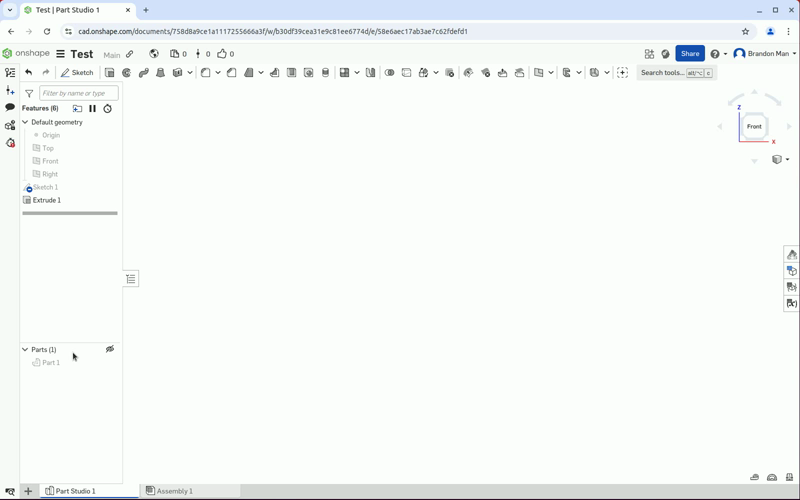
key(left)
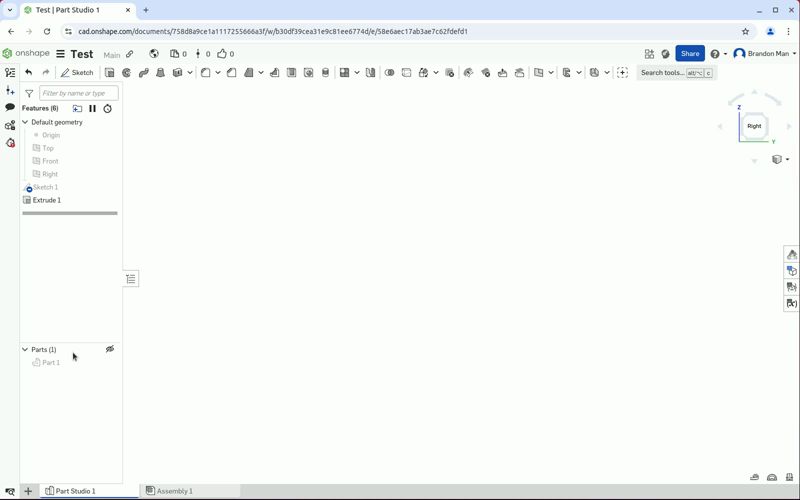
key_up(shift)
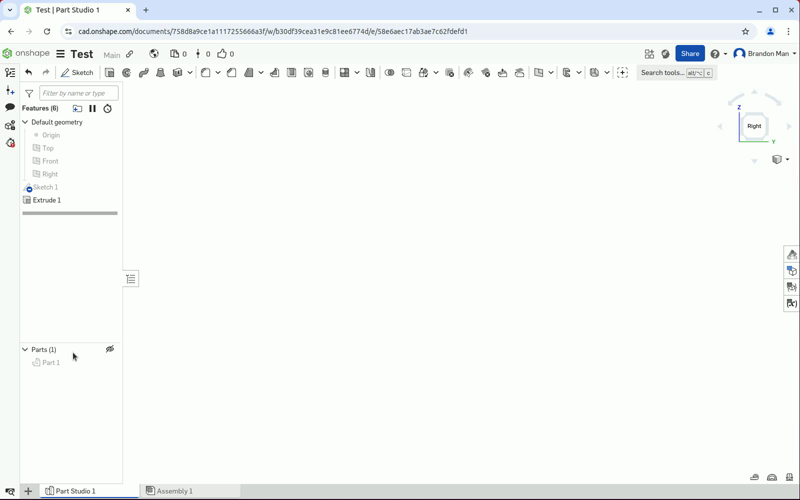
mouse_move(73, 352)
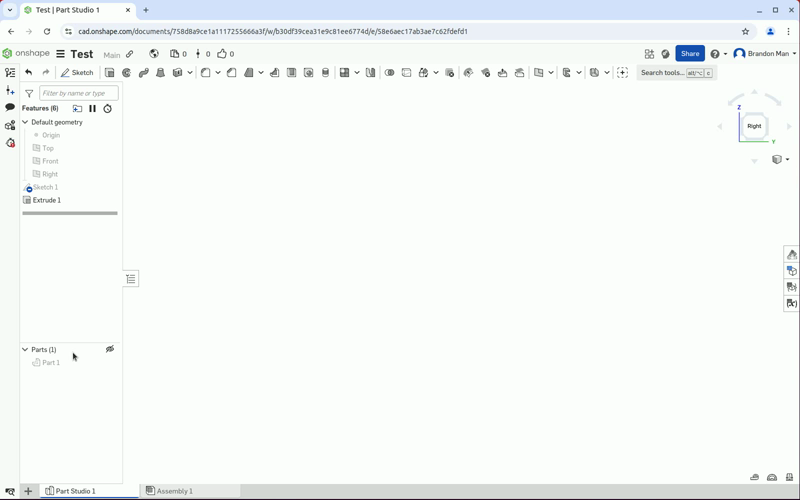
key(shift+y)
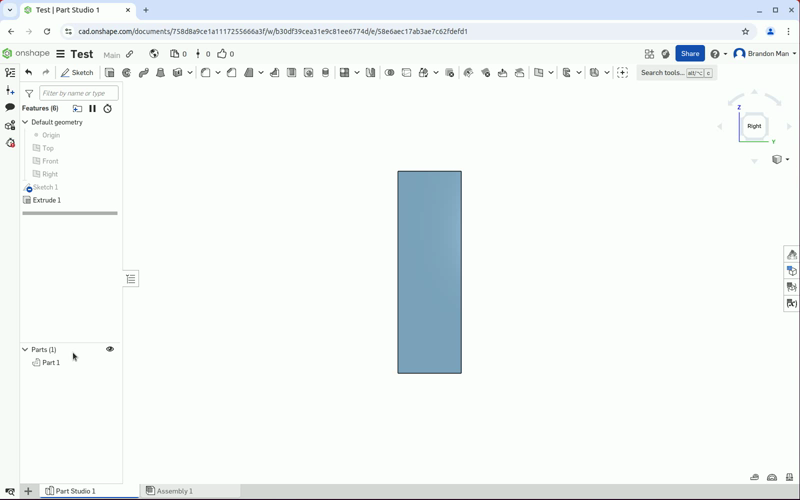
mouse_move(541, 75)
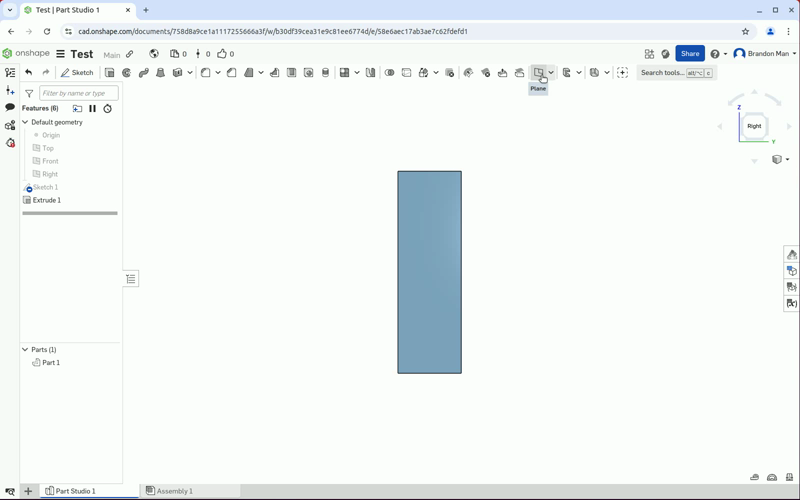
click(541, 75)
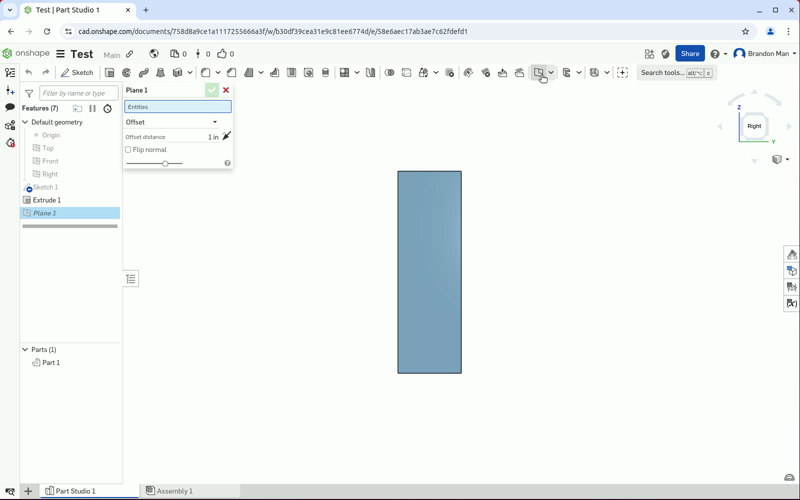
mouse_move(73, 176)
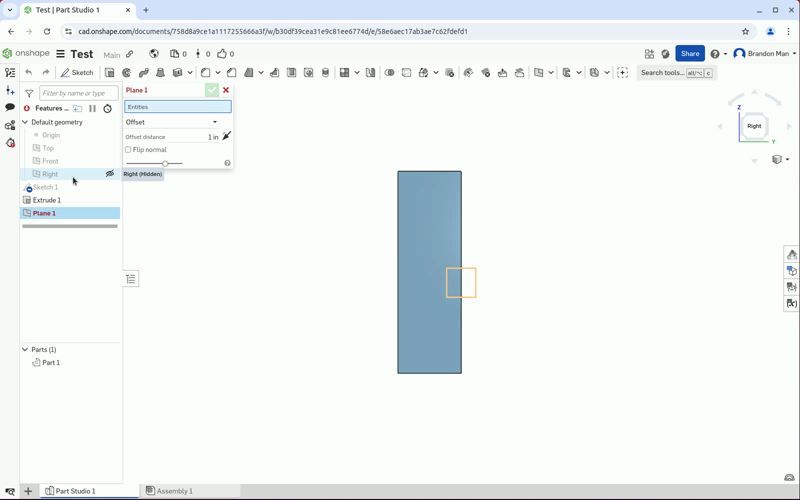
click(73, 176)
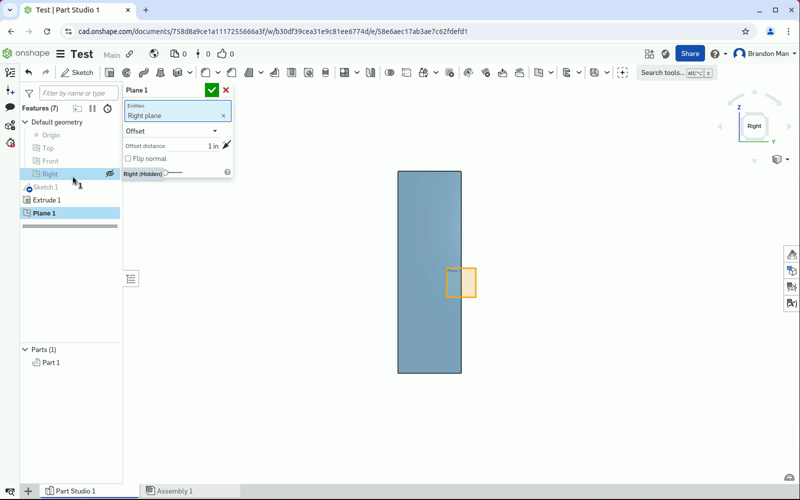
key(tab, 2)
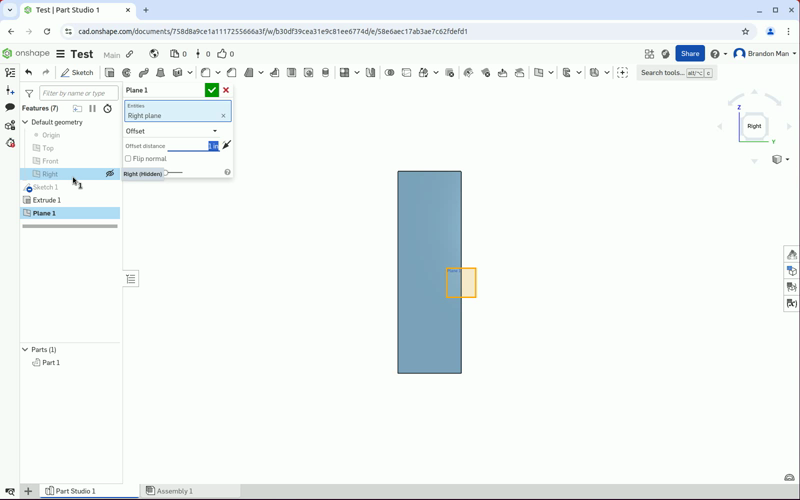
text(16.854)
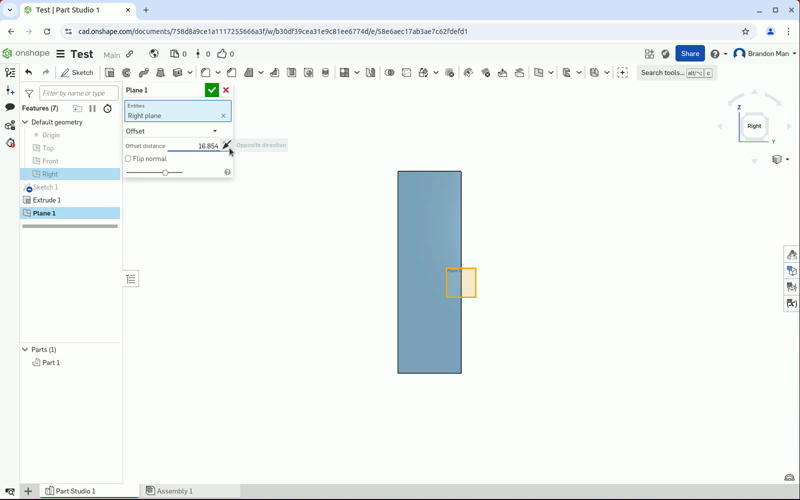
mouse_move(229, 147)
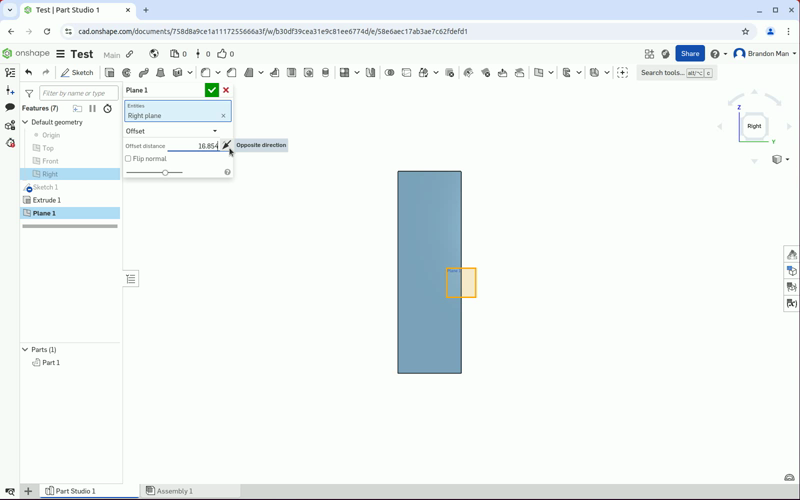
click(229, 147)
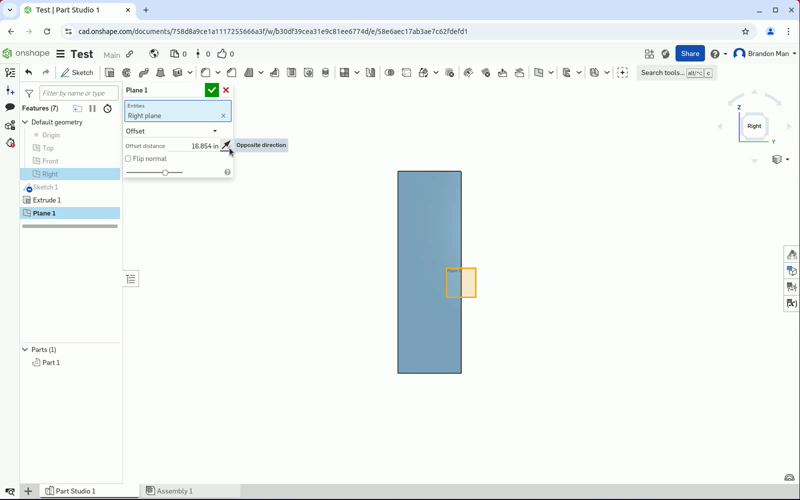
key(enter, 2)
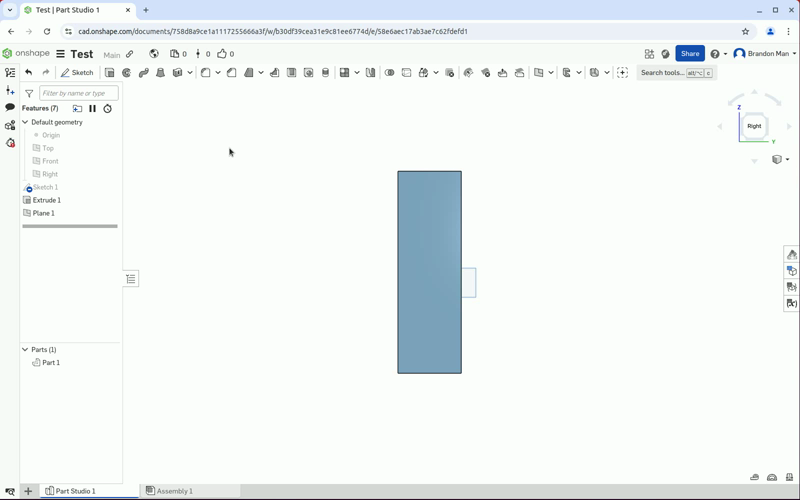
key(shift+s)
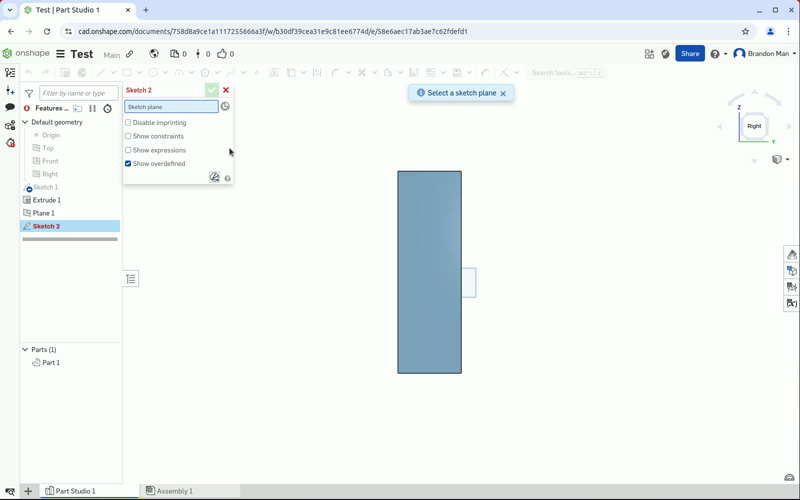
mouse_move(73, 215)
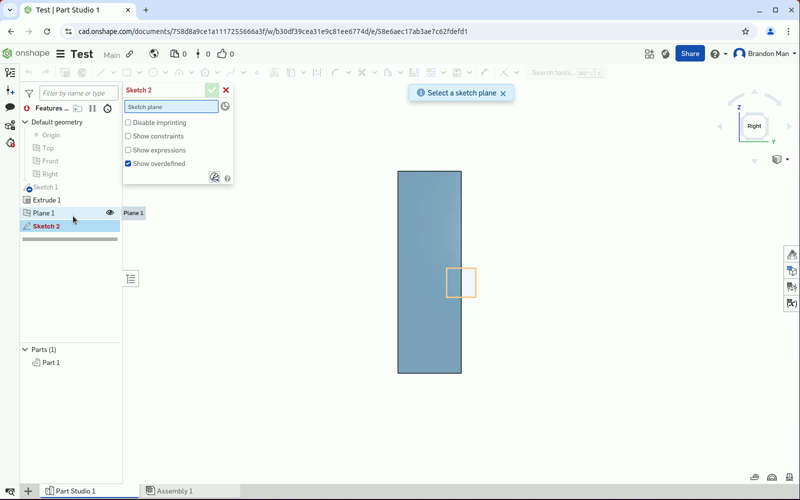
click(73, 215)
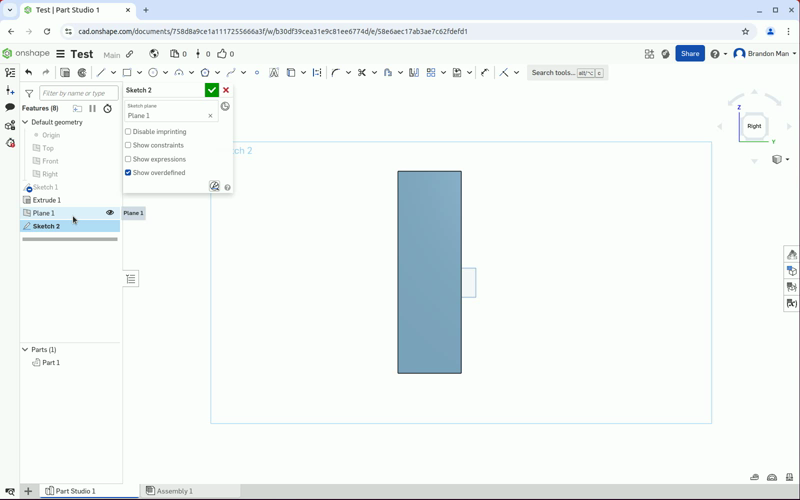
mouse_move(73, 352)
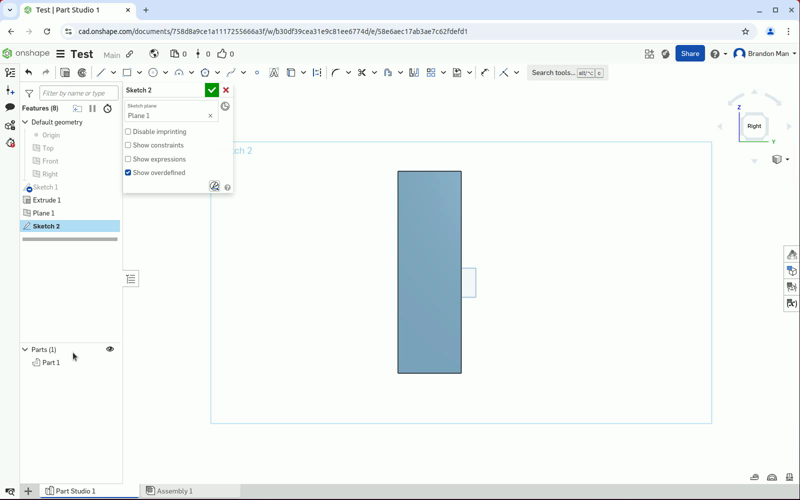
key(y)
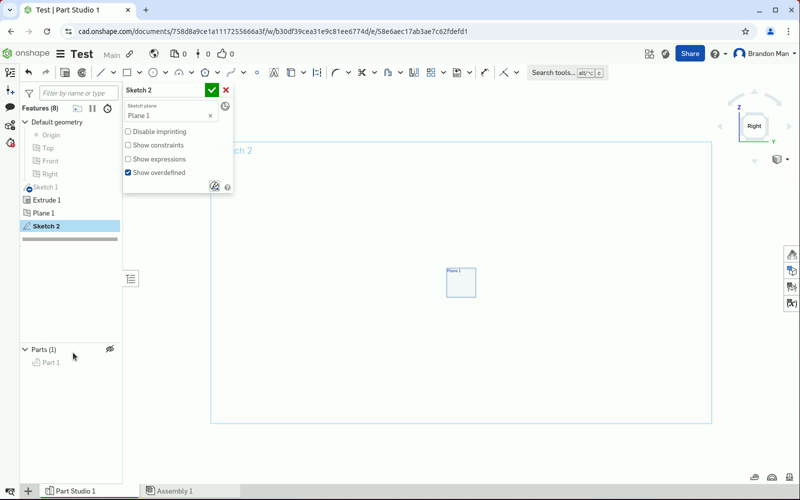
key(c)
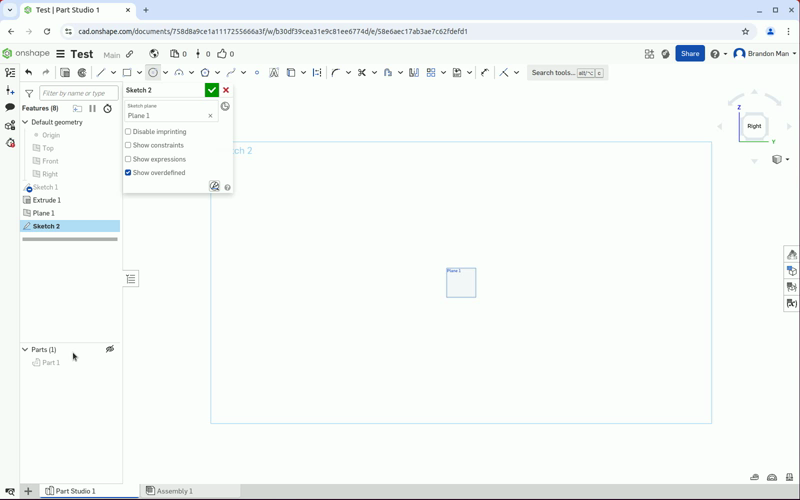
key_down(shift)
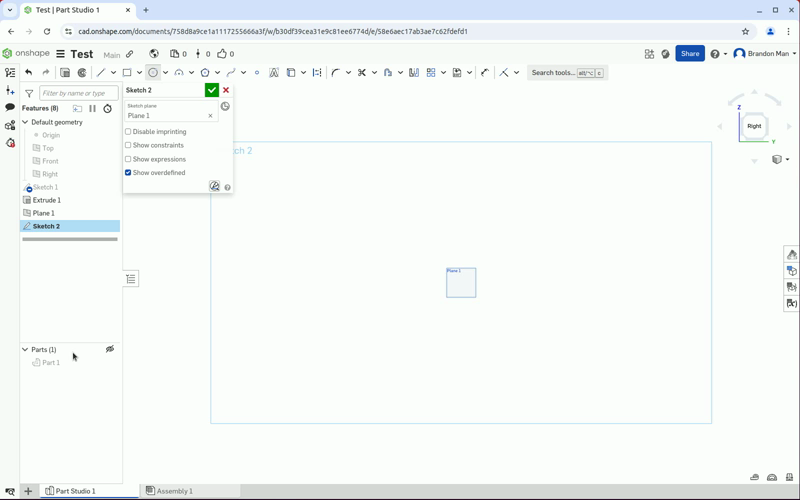
mouse_move(429, 325)
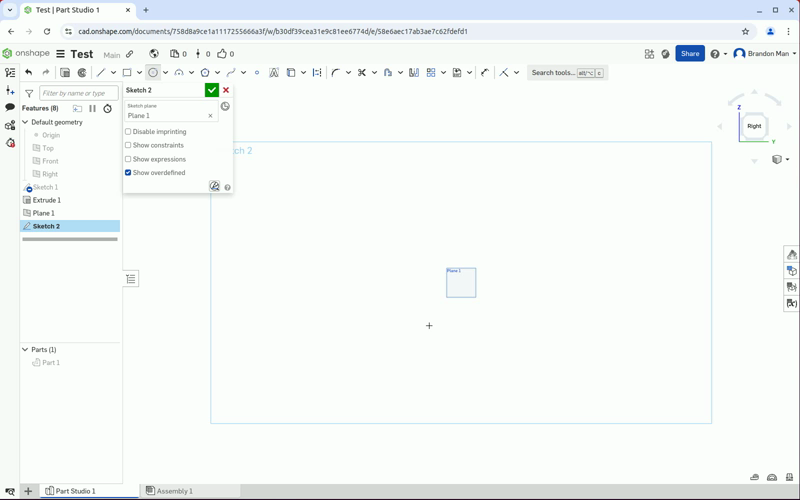
click(429, 325)
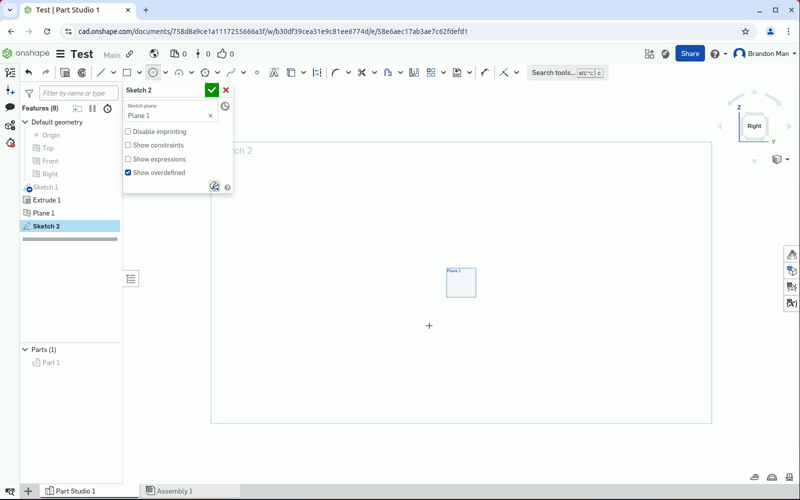
key_up(shift)
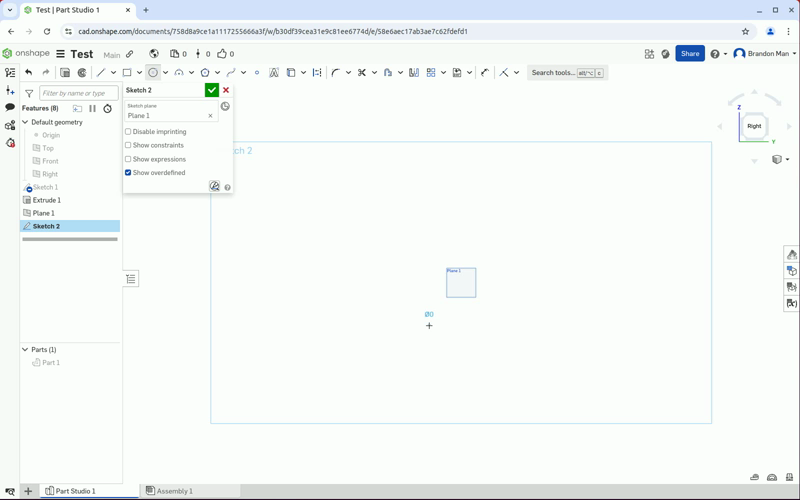
mouse_move(445, 325)
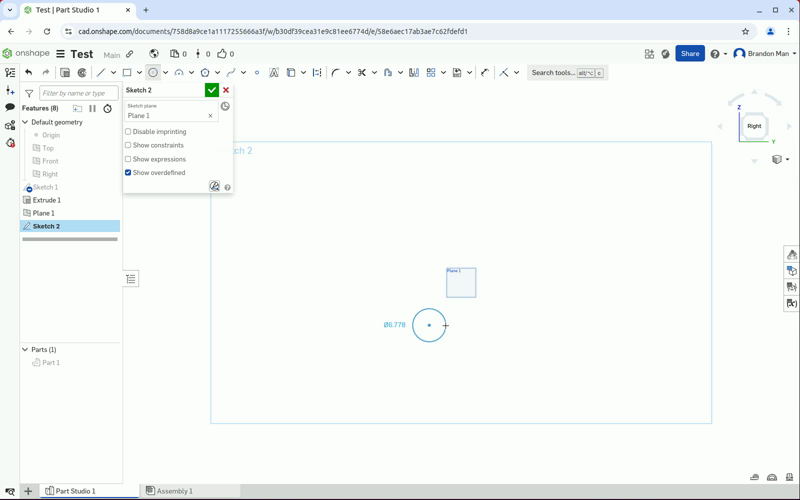
click(445, 325)
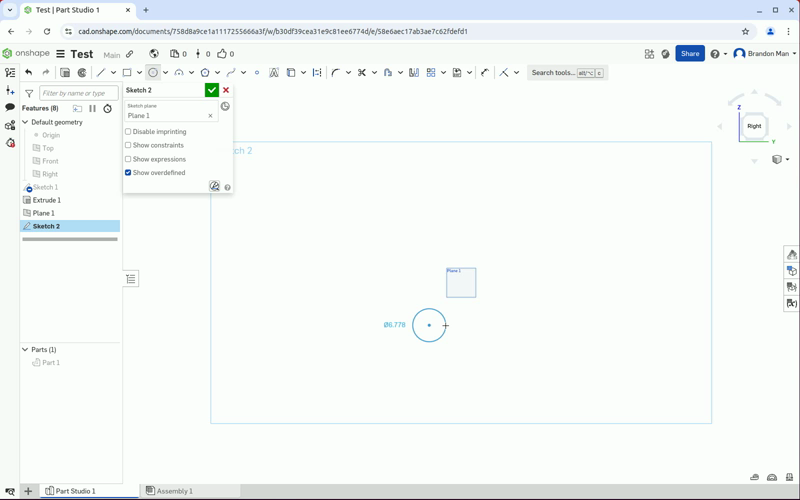
key(esc)
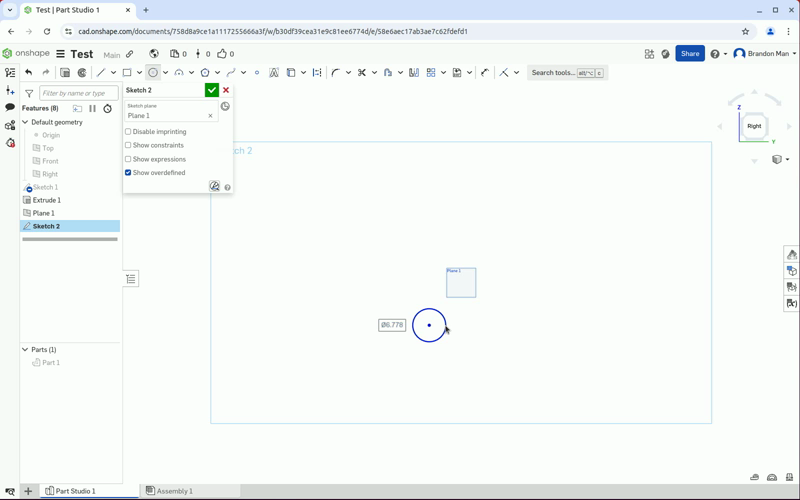
mouse_move(435, 322)
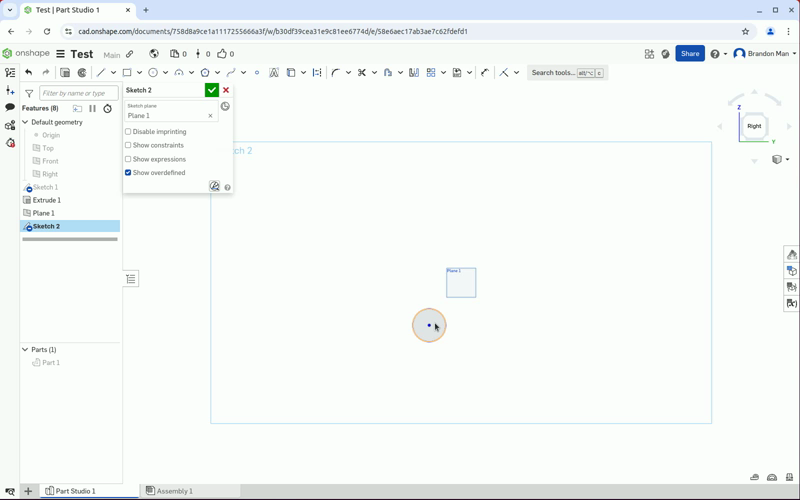
scroll(6)
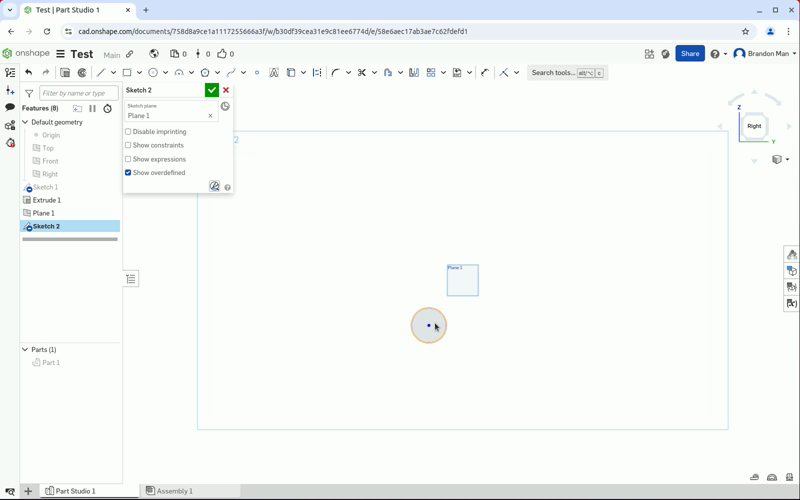
scroll(6)
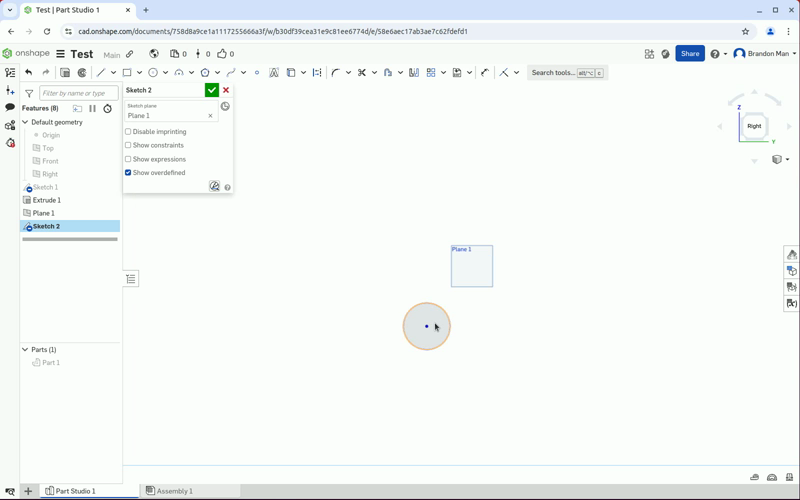
scroll(6)
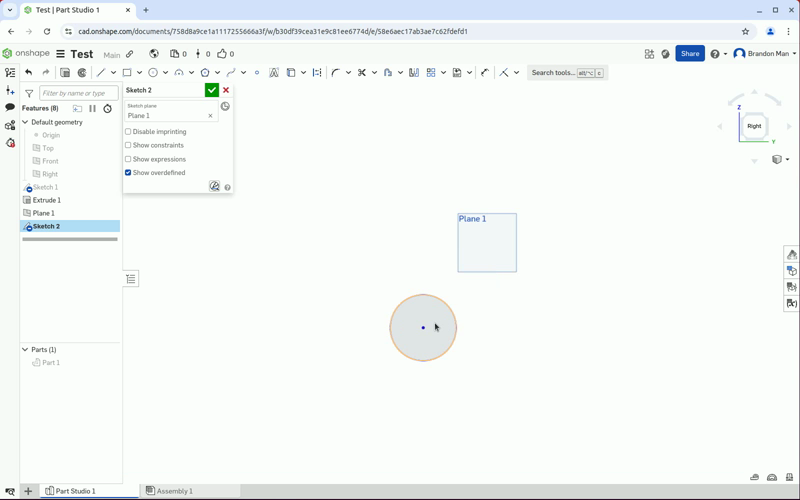
scroll(6)
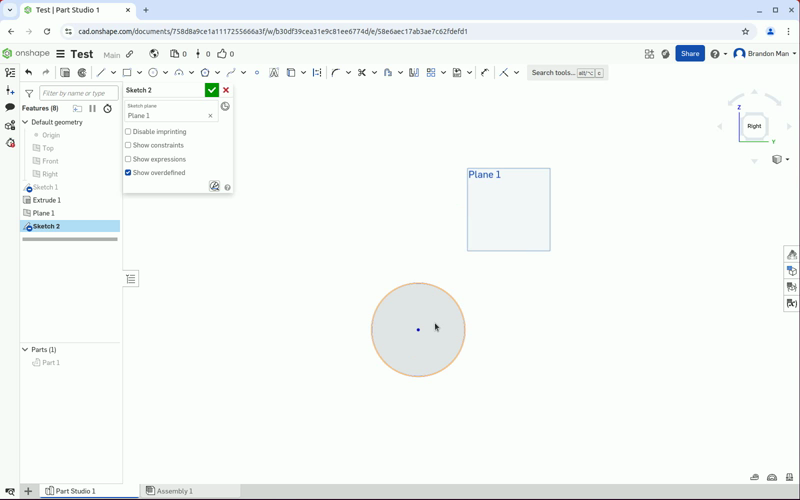
scroll(6)
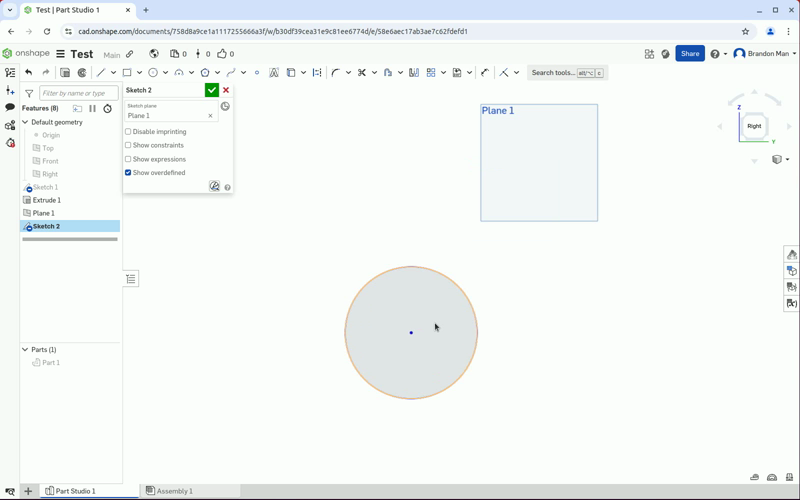
scroll(6)
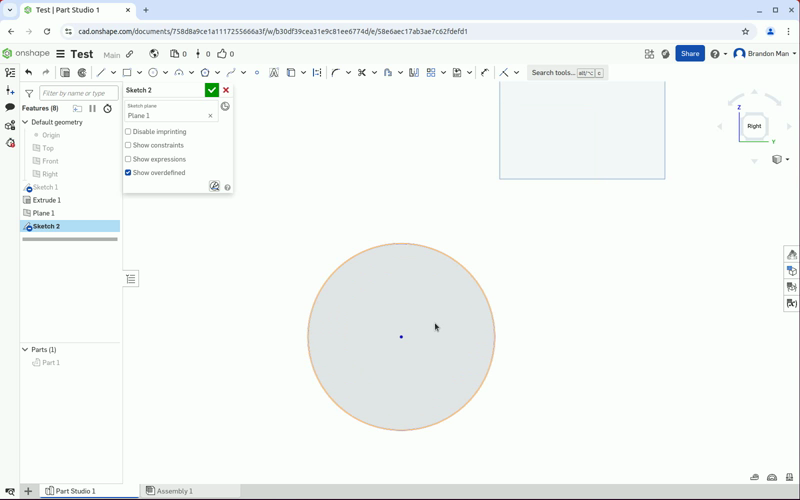
scroll(6)
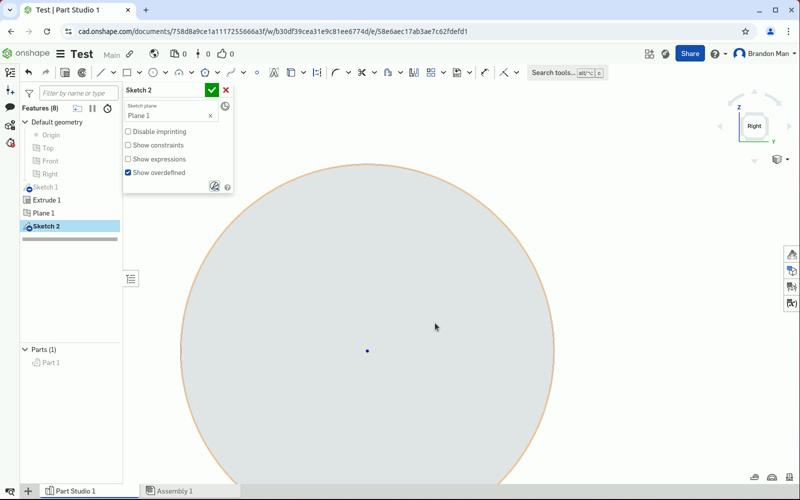
click(435, 322)
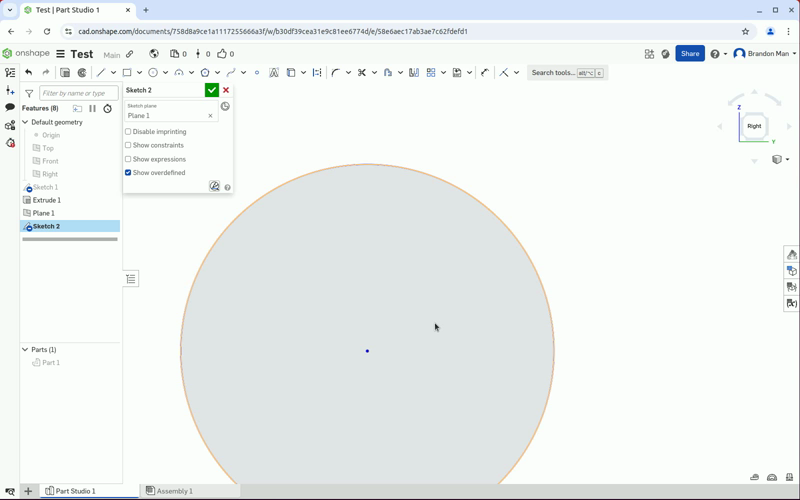
scroll(-6)
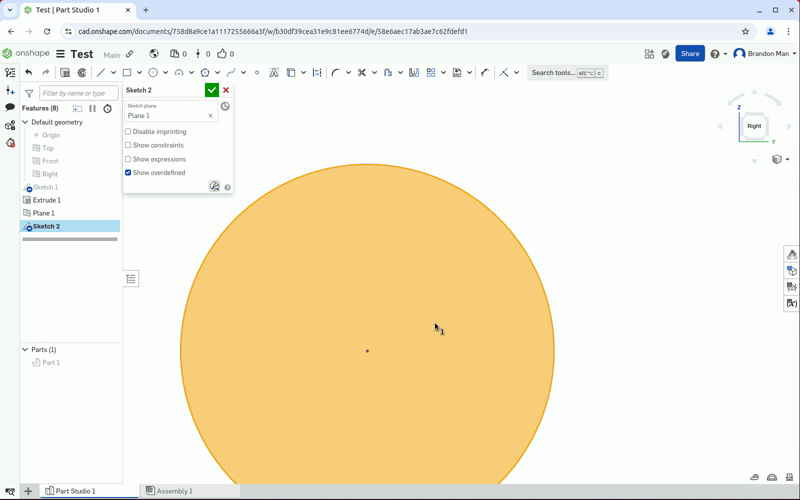
scroll(-6)
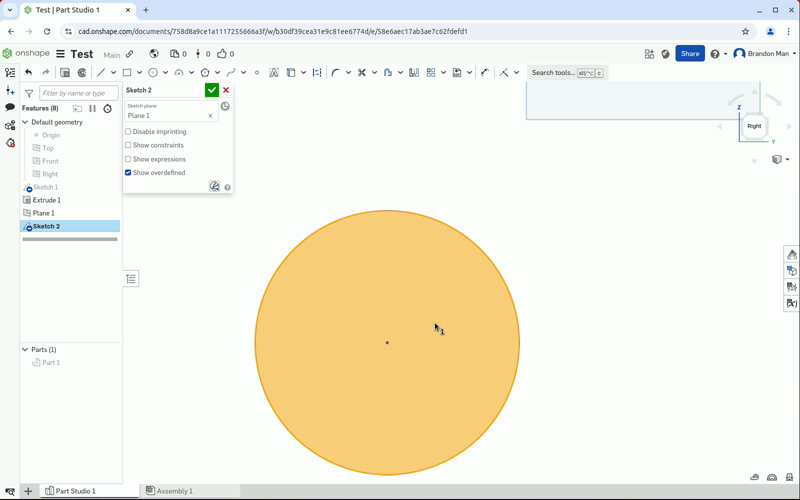
scroll(-6)
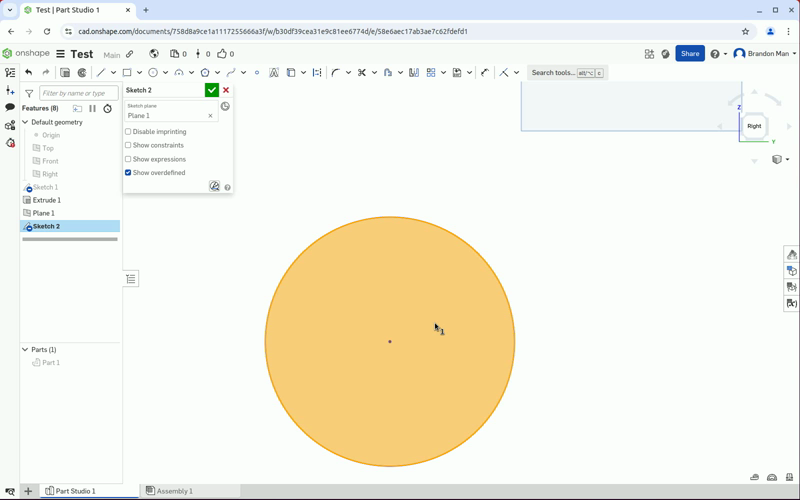
scroll(-6)
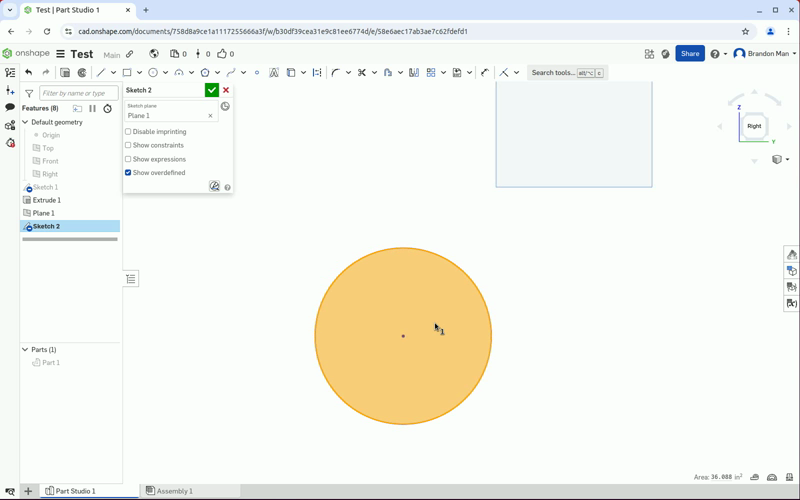
scroll(-6)
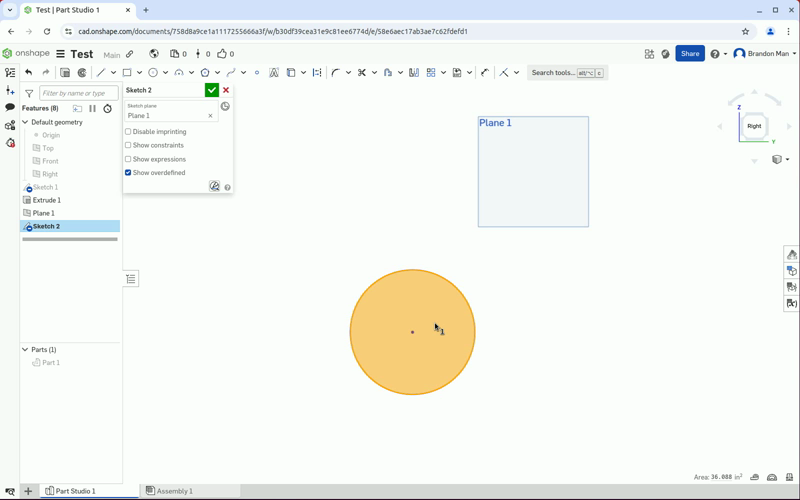
scroll(-6)
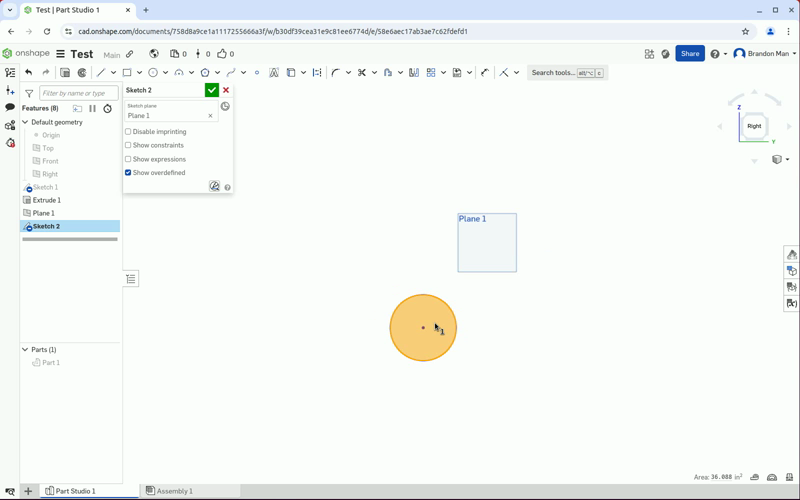
scroll(-6)
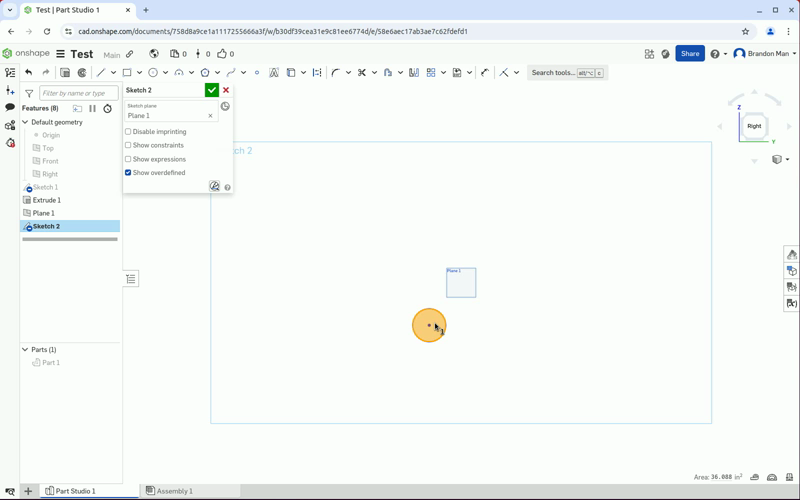
mouse_move(73, 352)
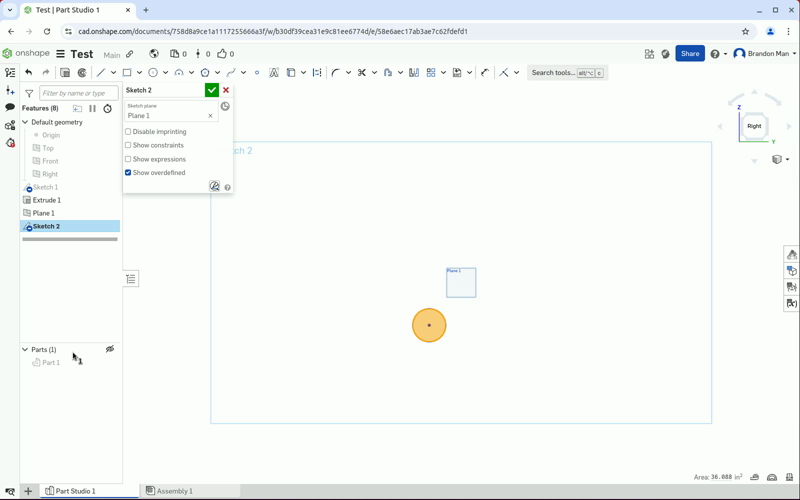
key(shift+y)
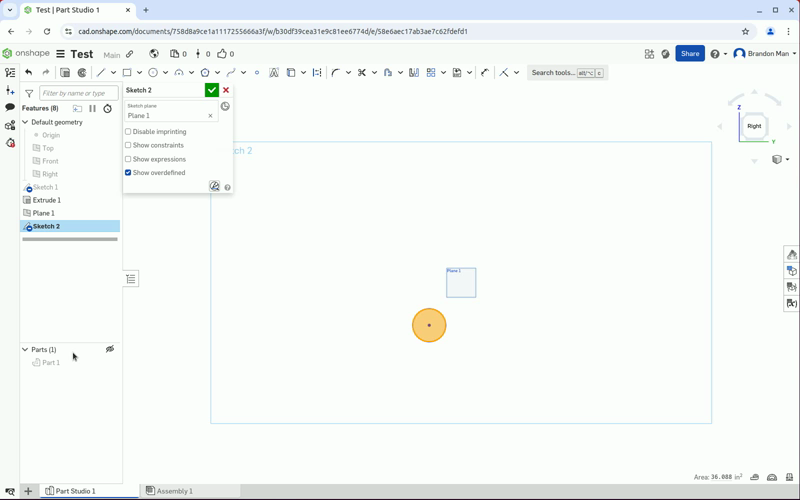
key(shift+e)
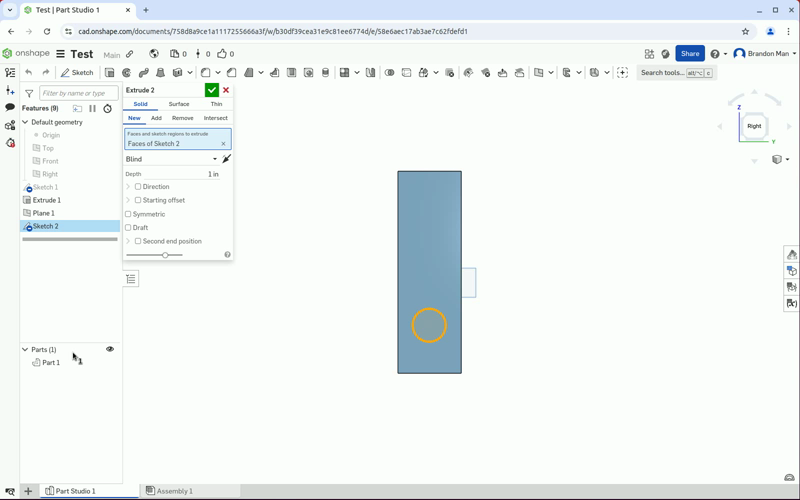
mouse_move(143, 106)
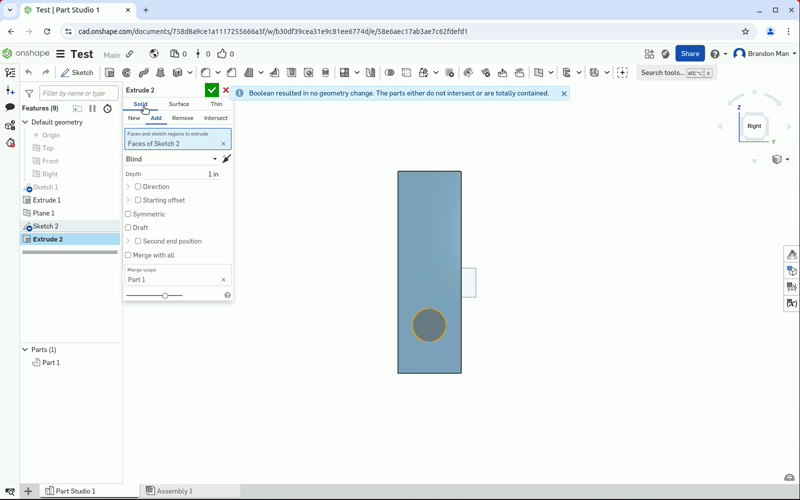
click(143, 106)
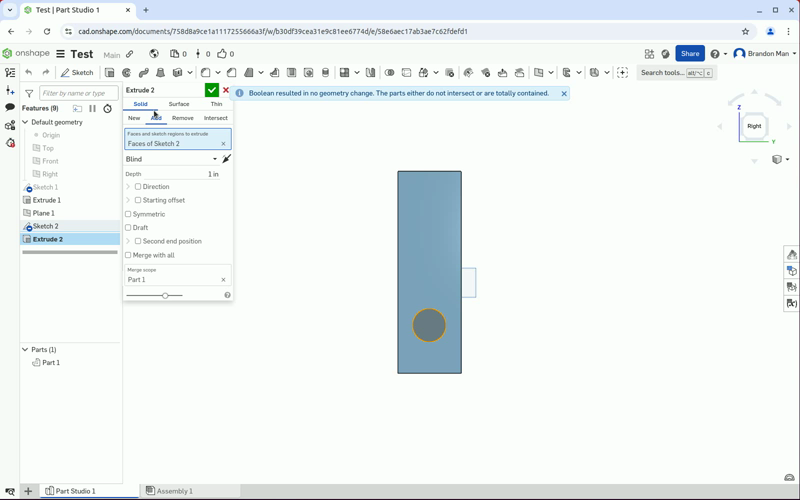
mouse_move(186, 120)
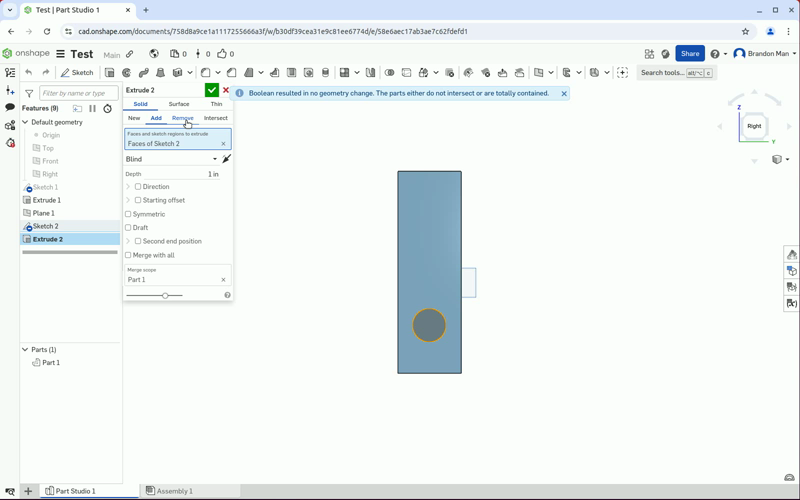
click(186, 120)
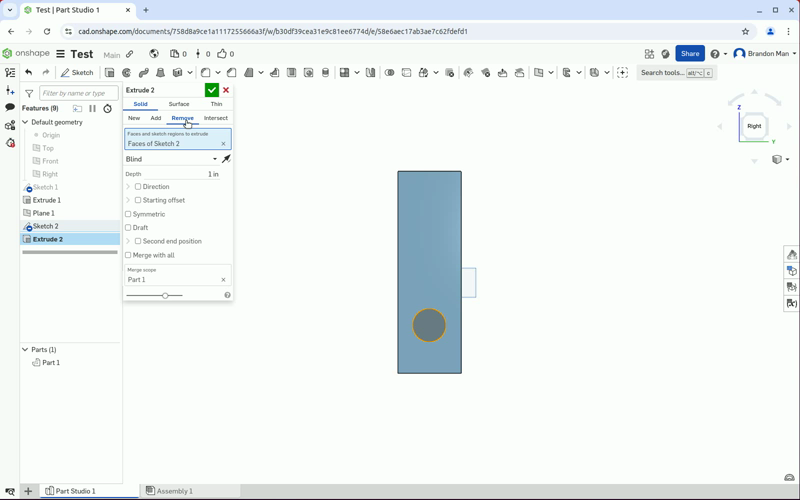
key(tab, 4)
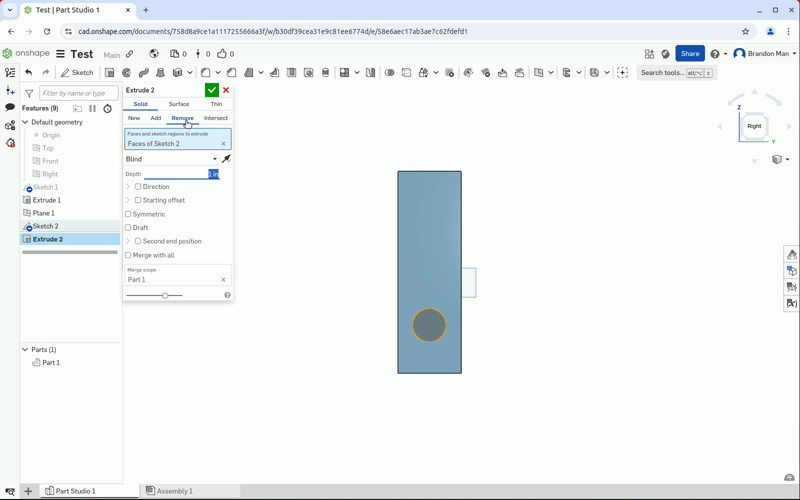
text(30.811)
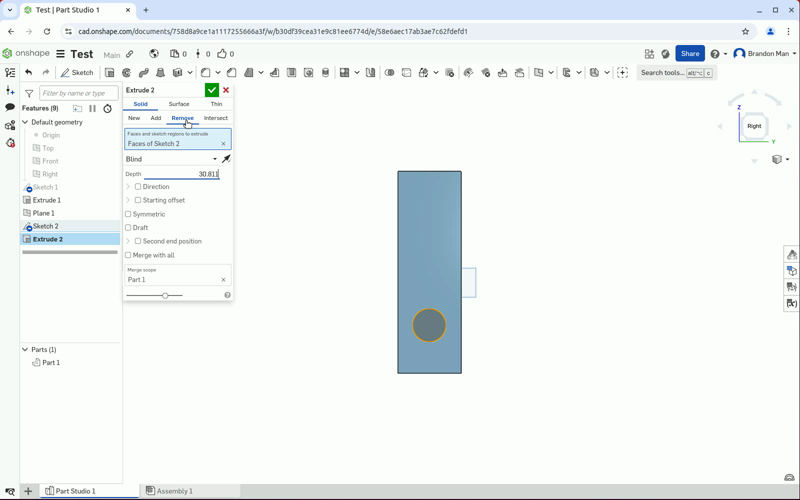
key(tab, 6)
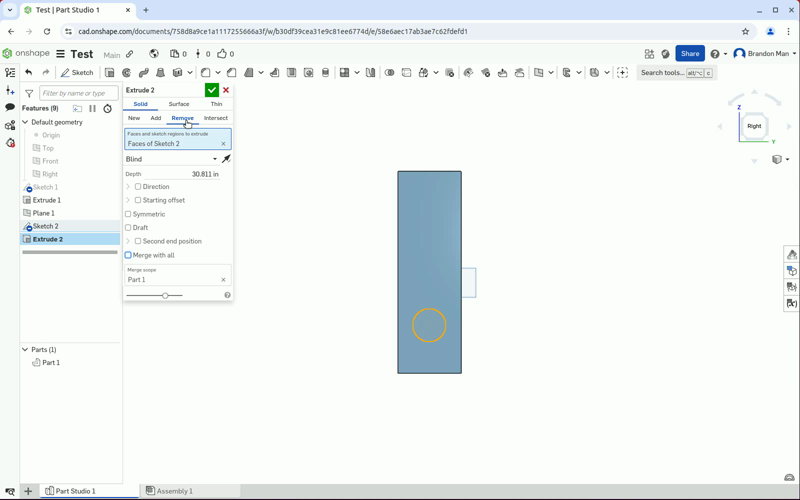
key(space)
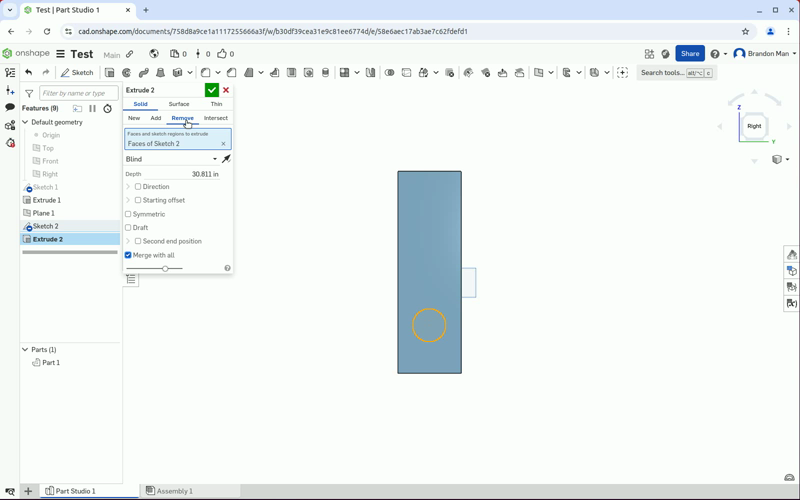
key(enter)
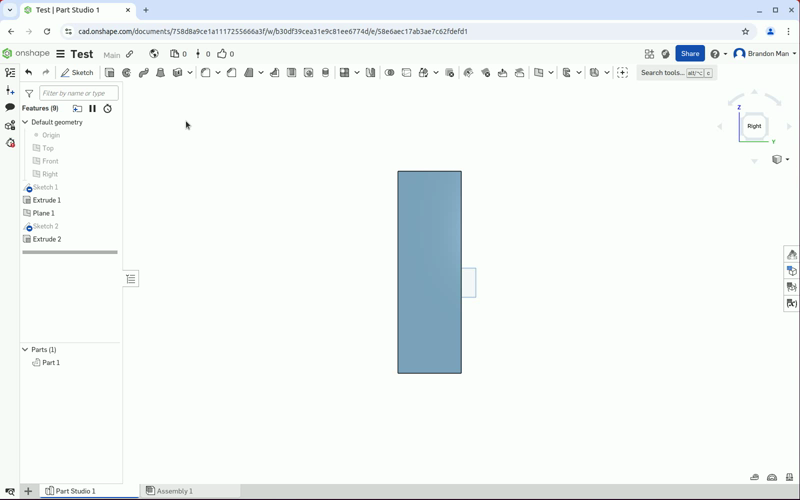
key(shift+h)
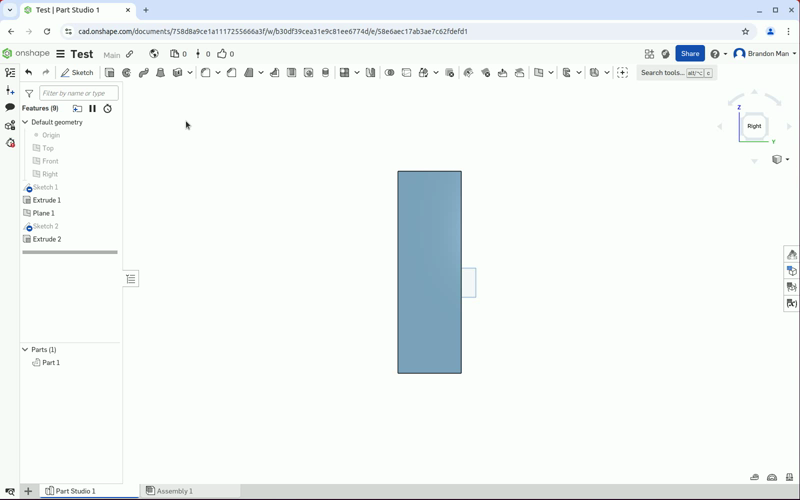
key(shift+h)
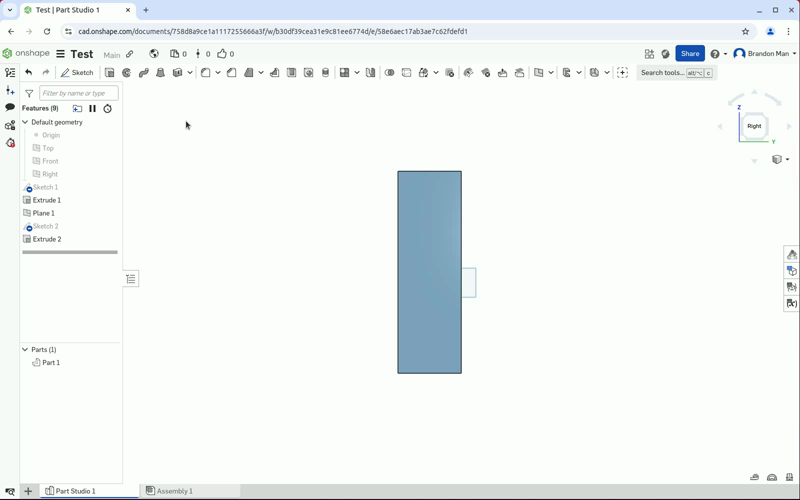
key(shift+7)
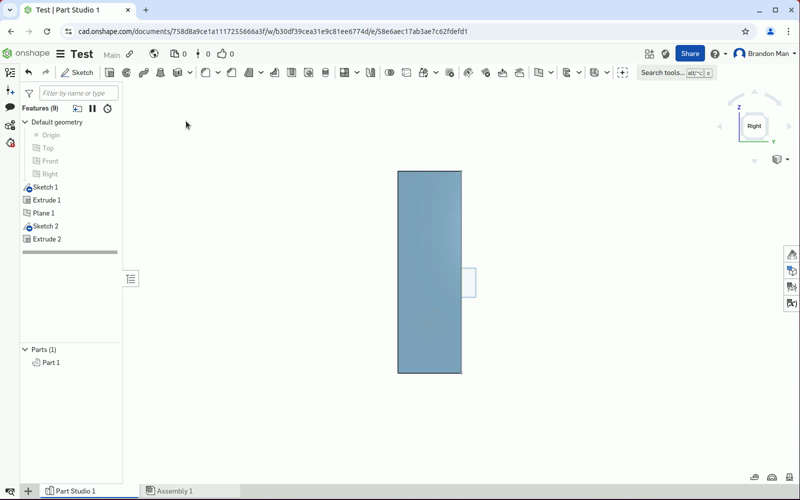
key(right, 2)
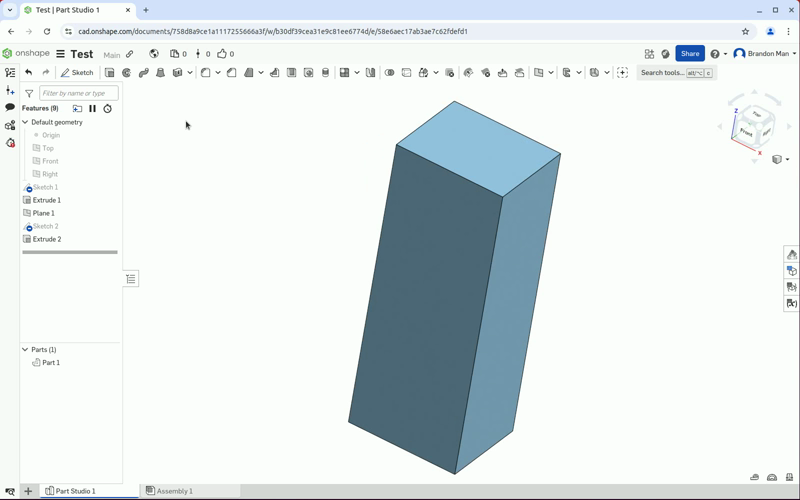
key(down, 2)
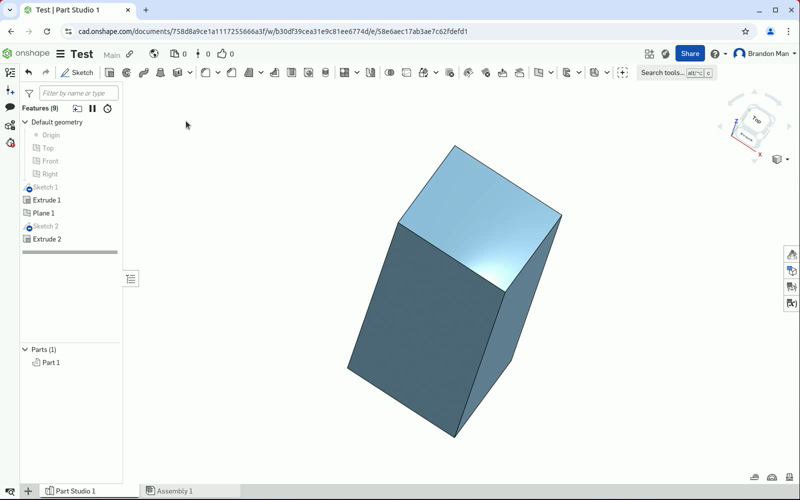
key(up, 2)
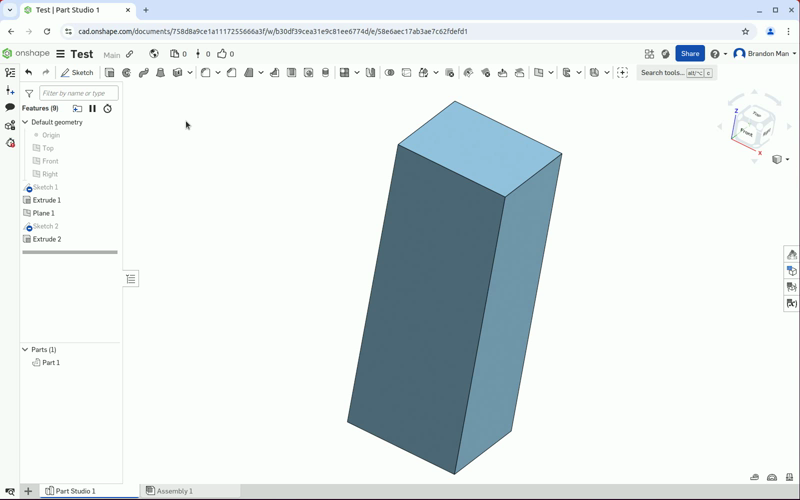
key(left, 2)
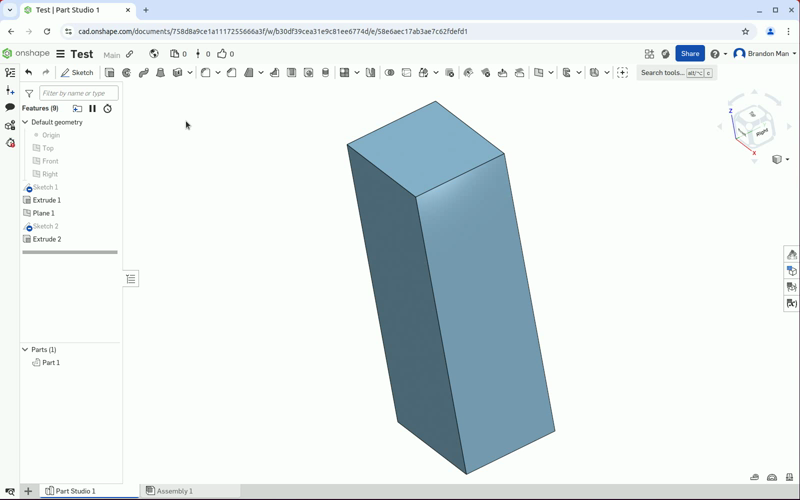
mouse_move(73, 189)
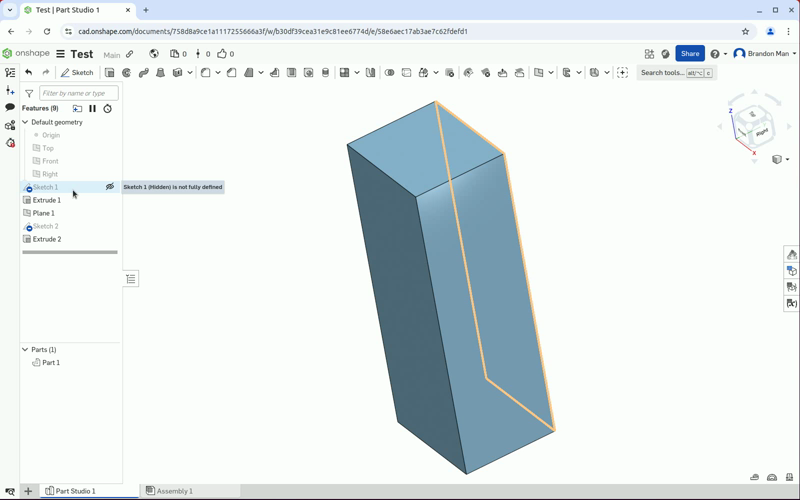
click(73, 189)